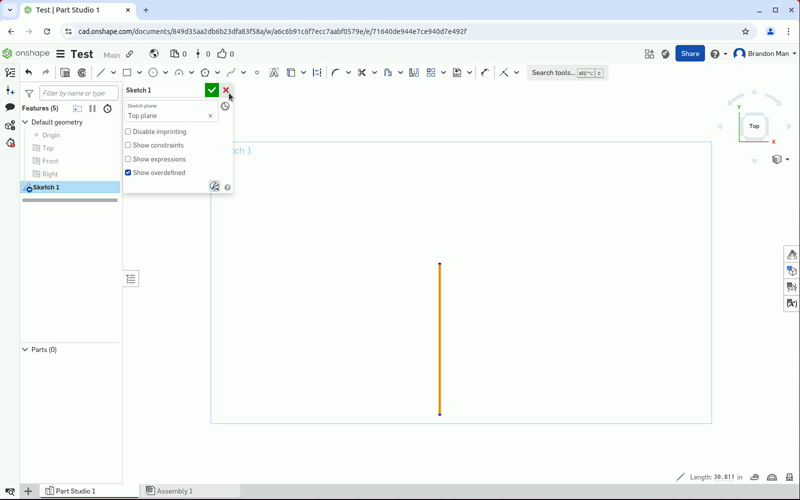
key(shift+h)
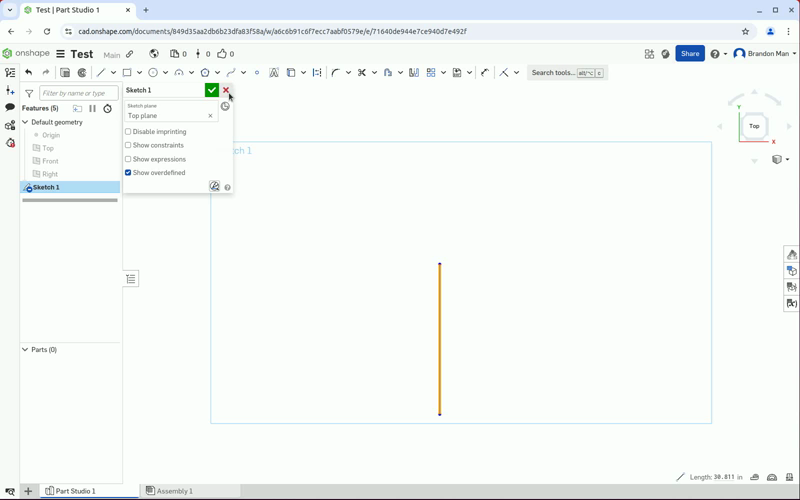
key(shift+s)
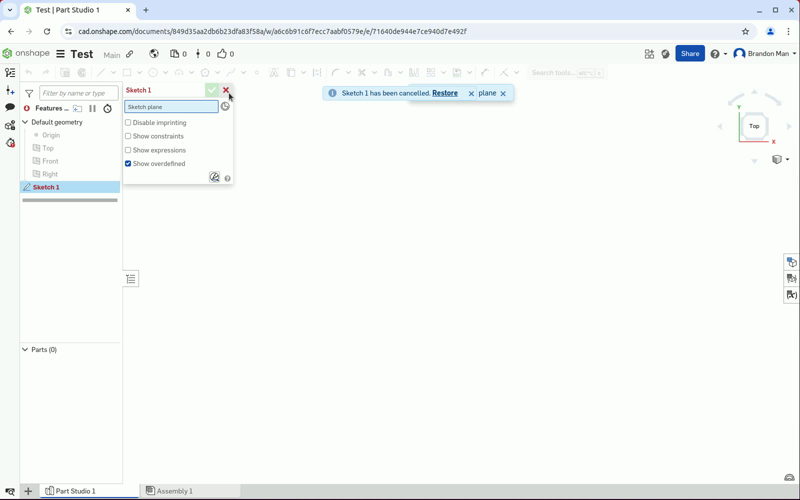
mouse_move(73, 150)
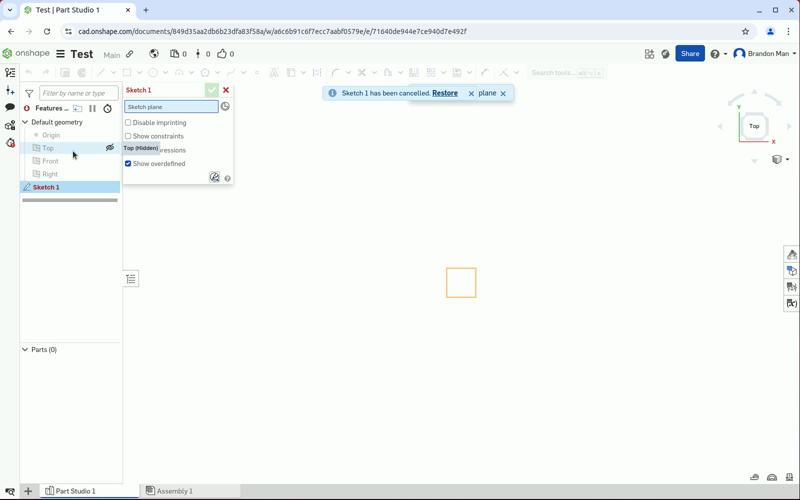
click(73, 150)
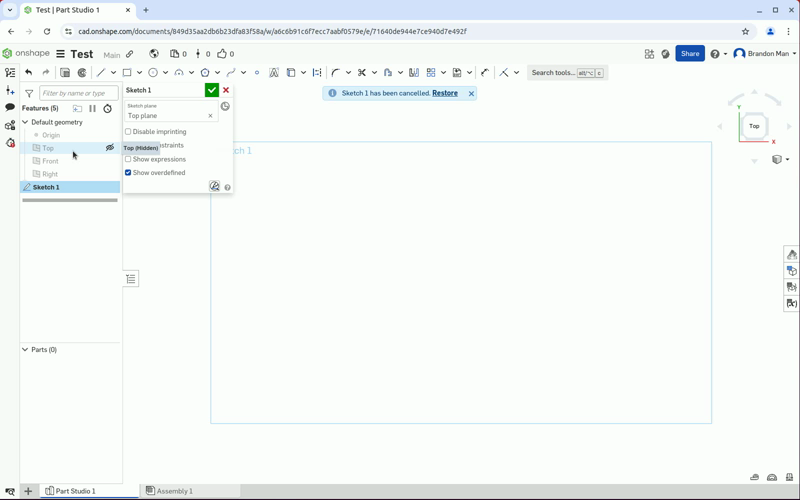
mouse_move(73, 352)
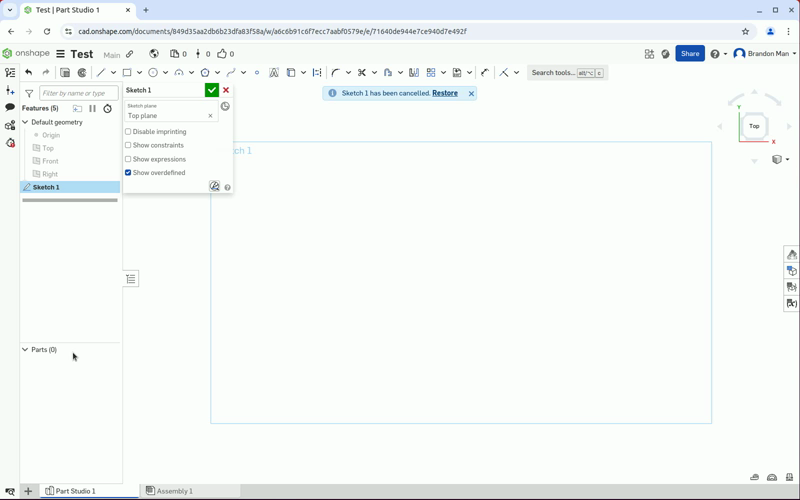
key(y)
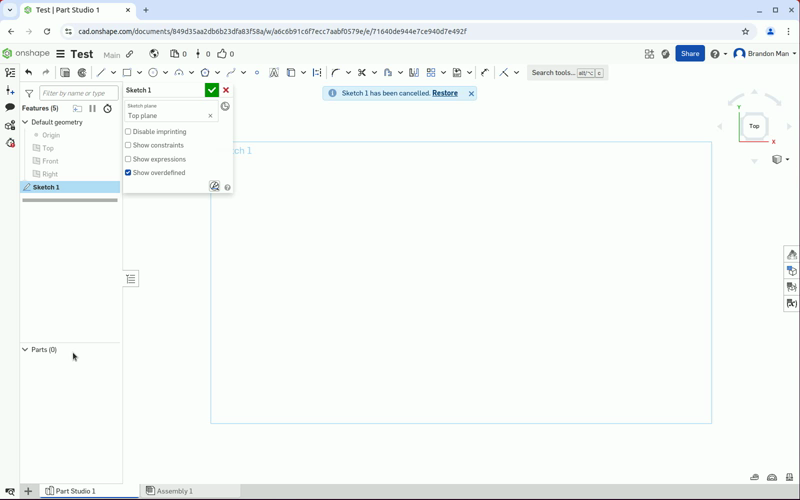
key(l)
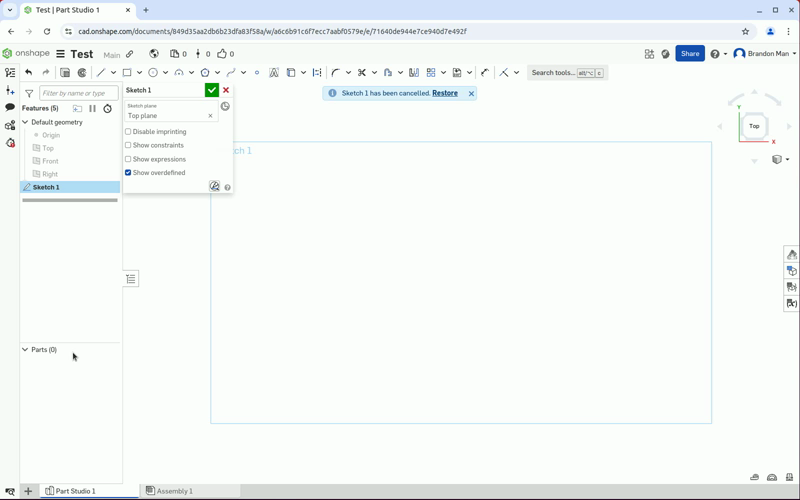
key_down(shift)
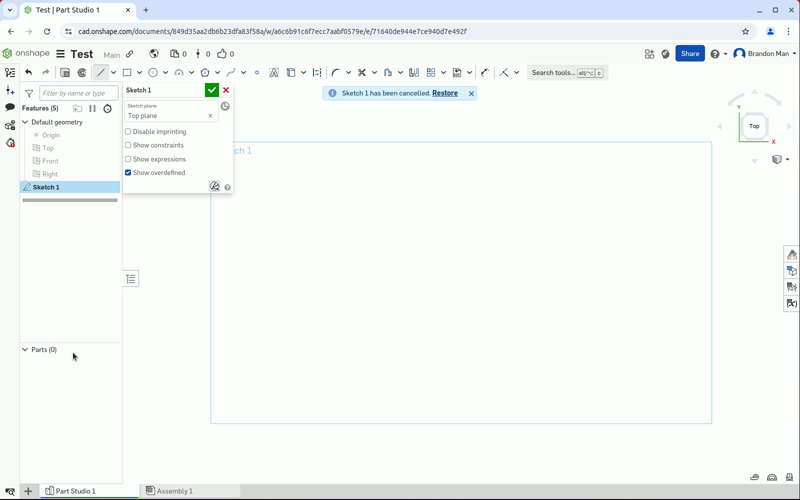
mouse_move(453, 290)
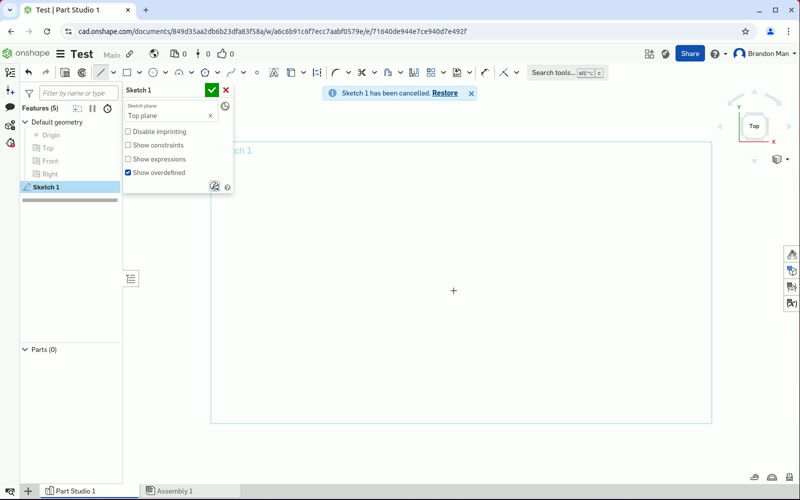
click(453, 290)
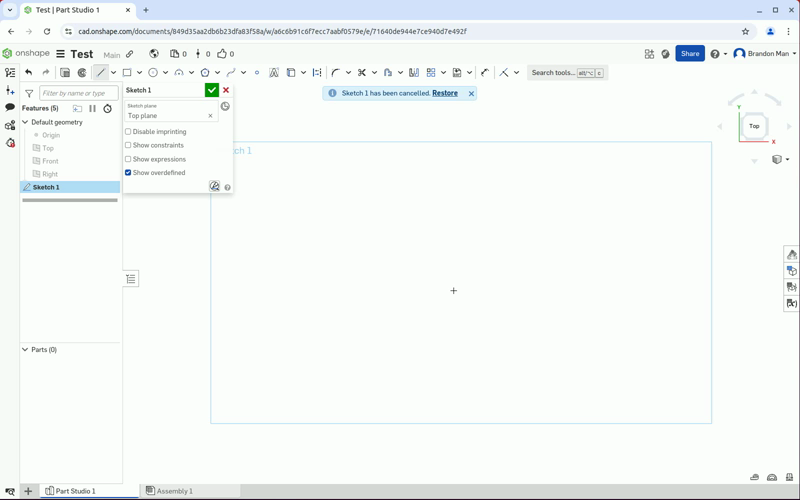
key_up(shift)
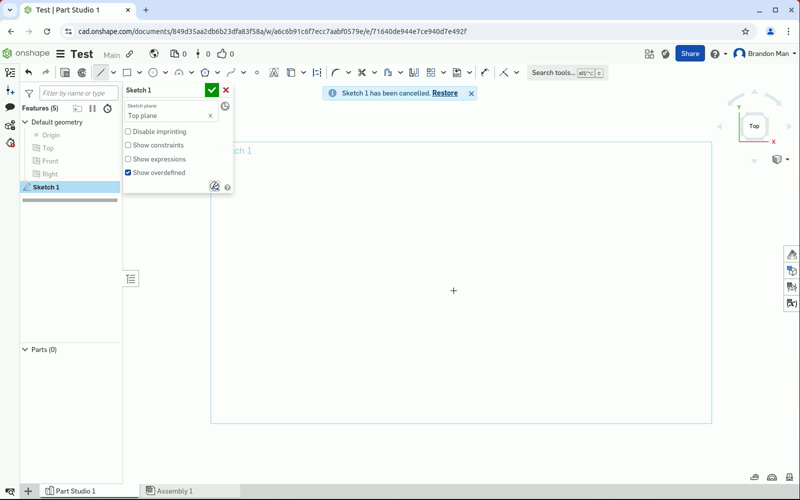
key_down(shift)
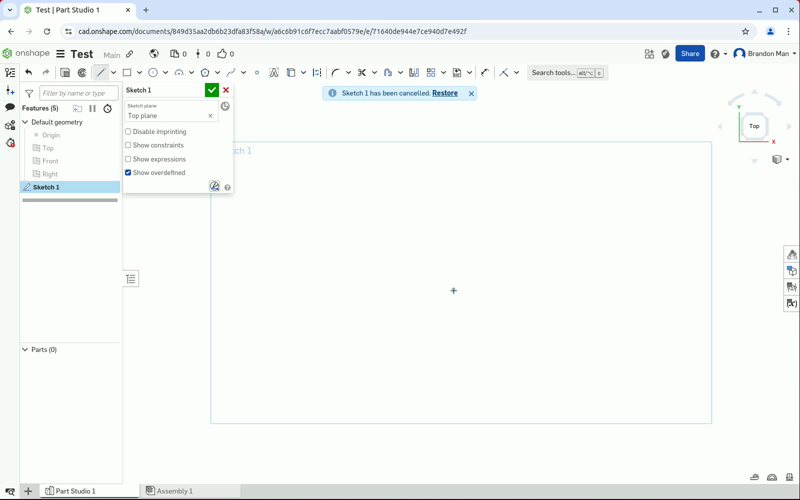
mouse_move(483, 290)
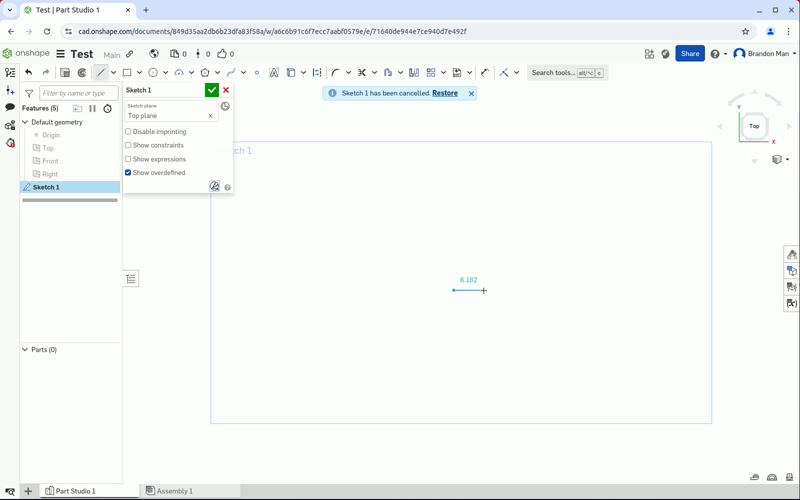
mouse_move(468, 290)
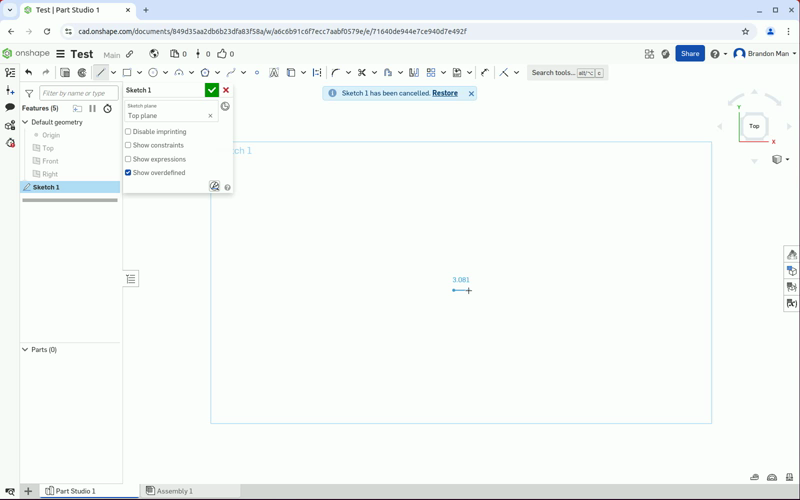
click(468, 290)
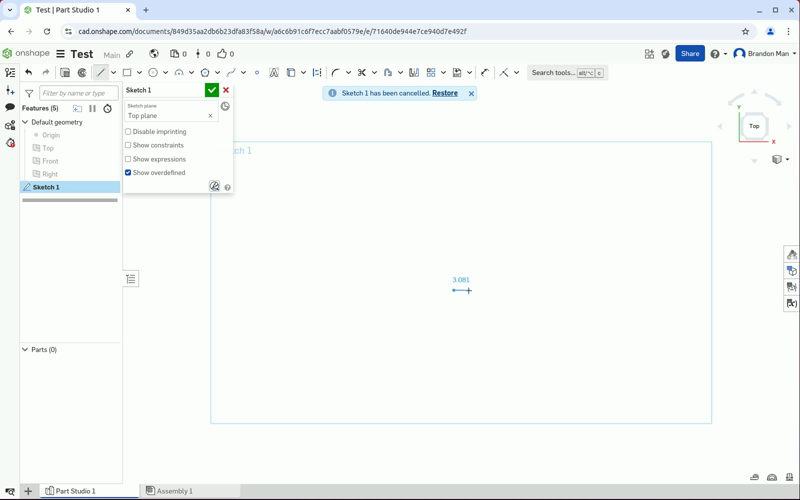
key_up(shift)
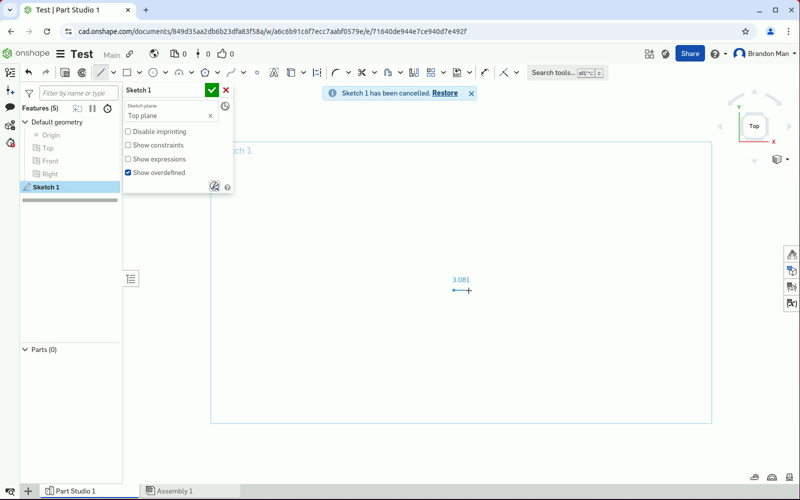
key_down(shift)
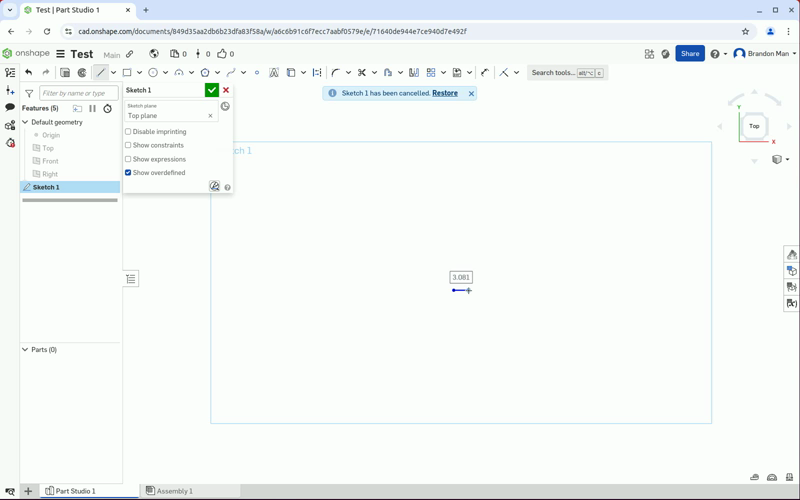
mouse_move(498, 290)
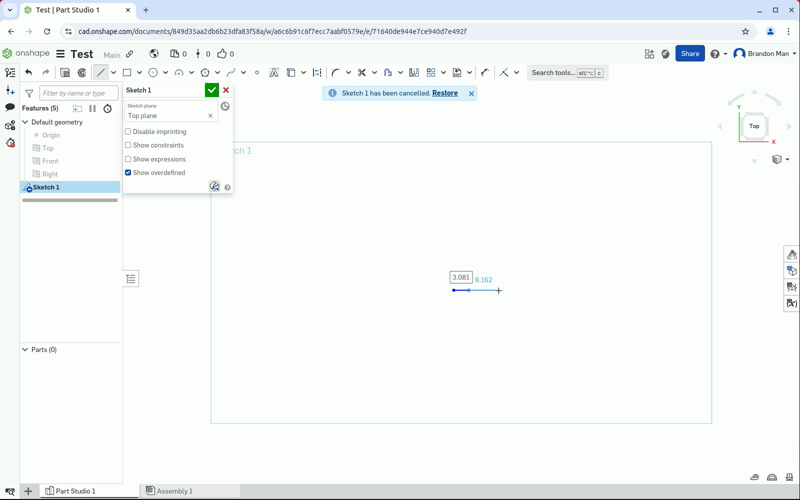
mouse_move(468, 274)
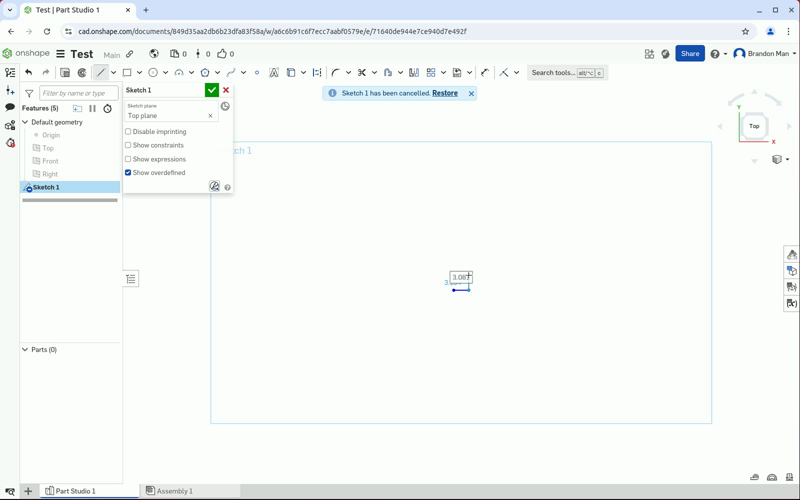
click(468, 274)
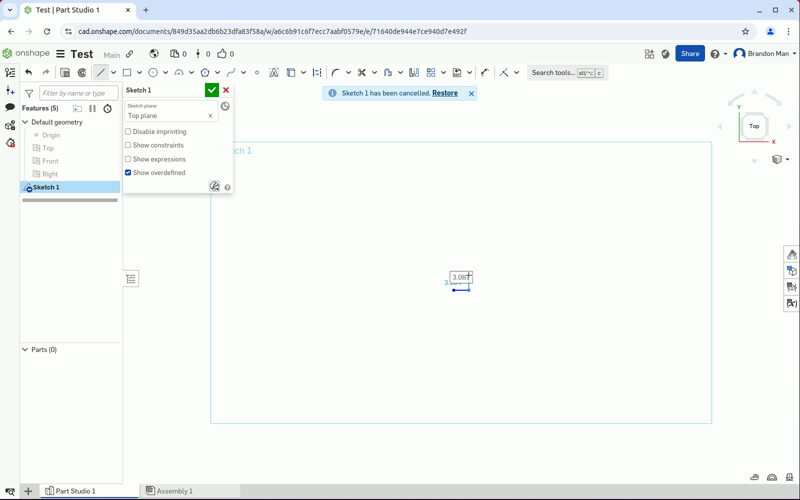
key_up(shift)
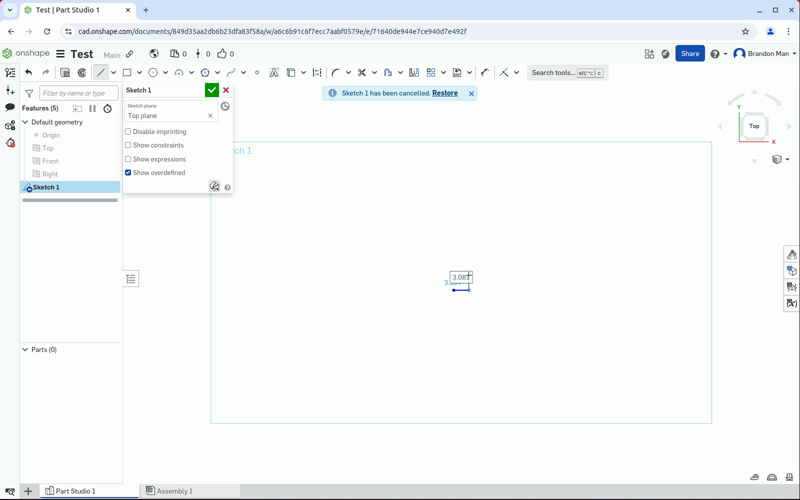
key_down(shift)
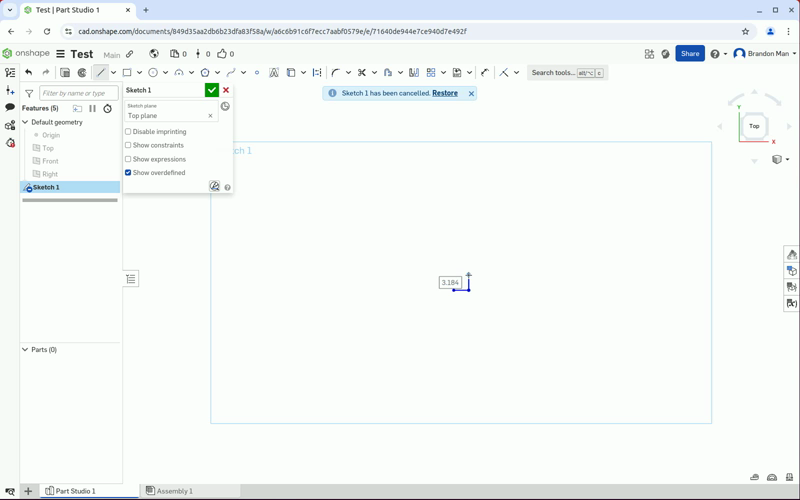
mouse_move(498, 274)
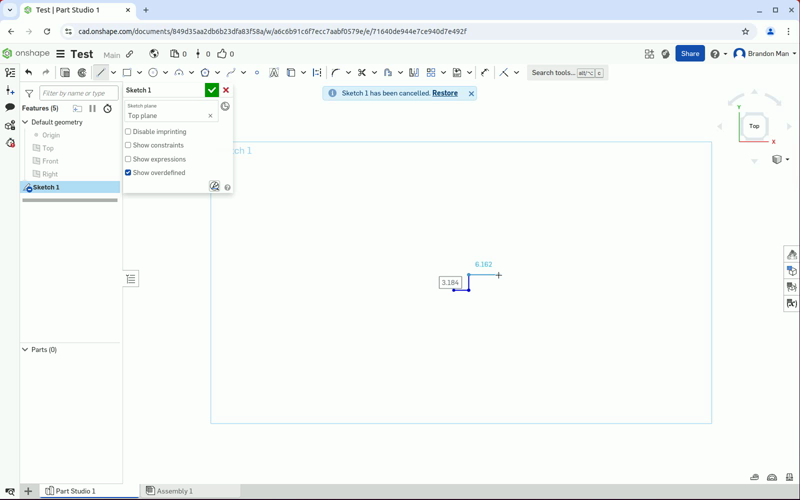
mouse_move(453, 274)
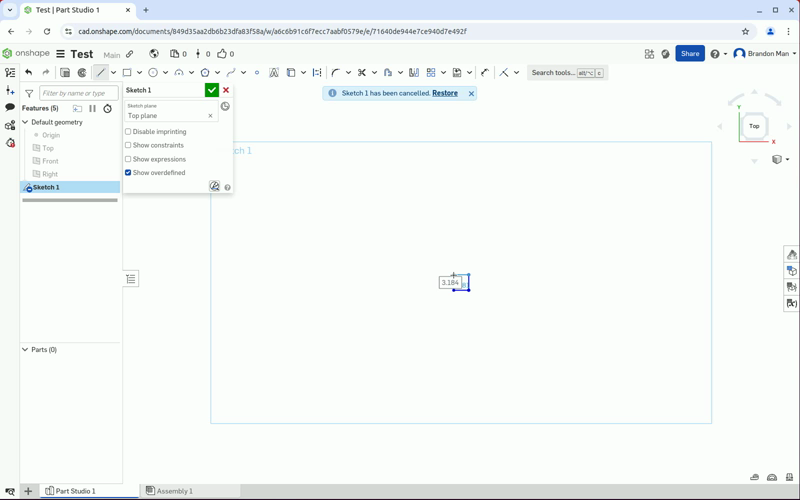
click(453, 274)
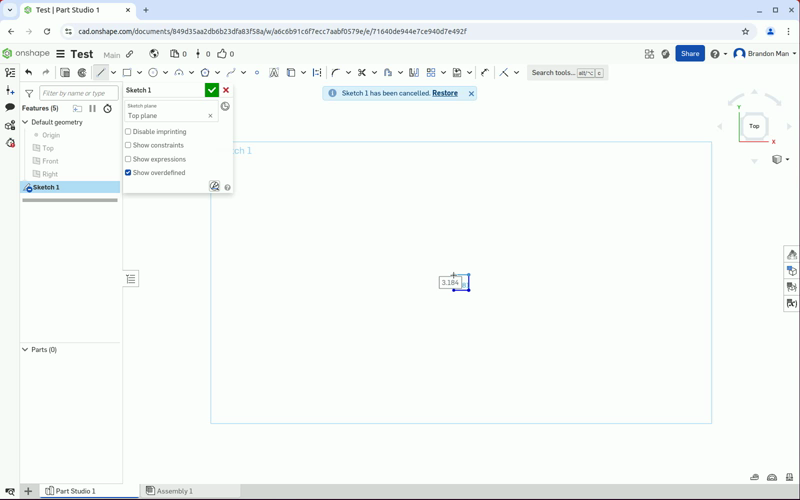
key_up(shift)
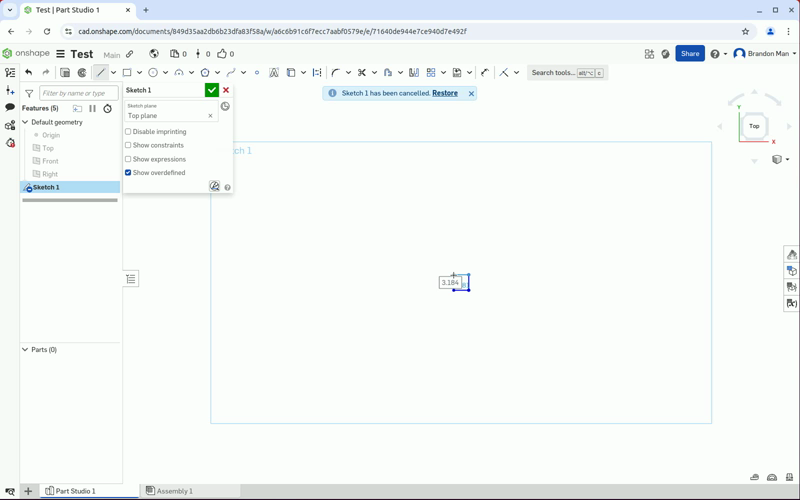
mouse_move(483, 274)
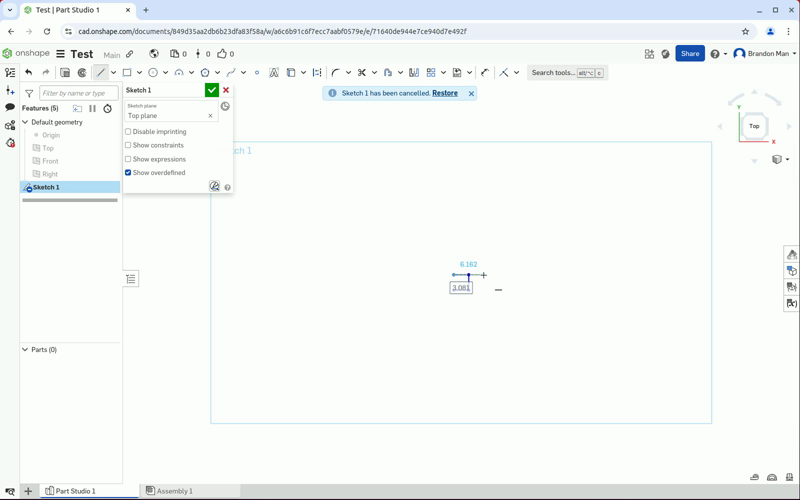
key_down(shift)
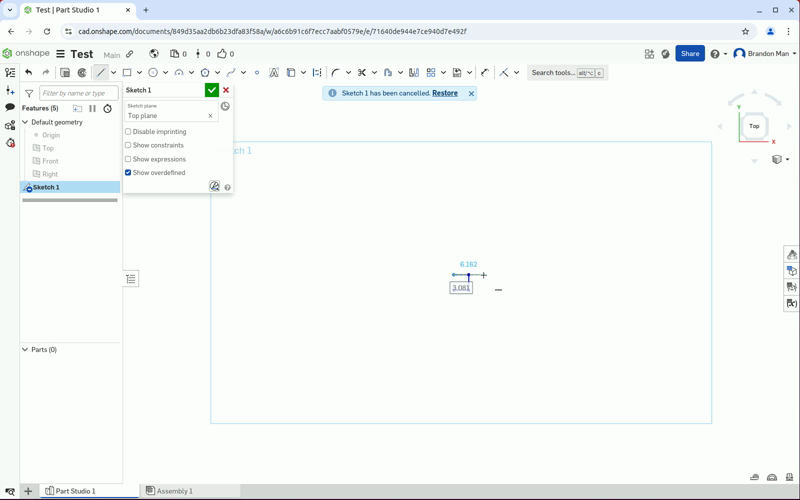
mouse_move(453, 290)
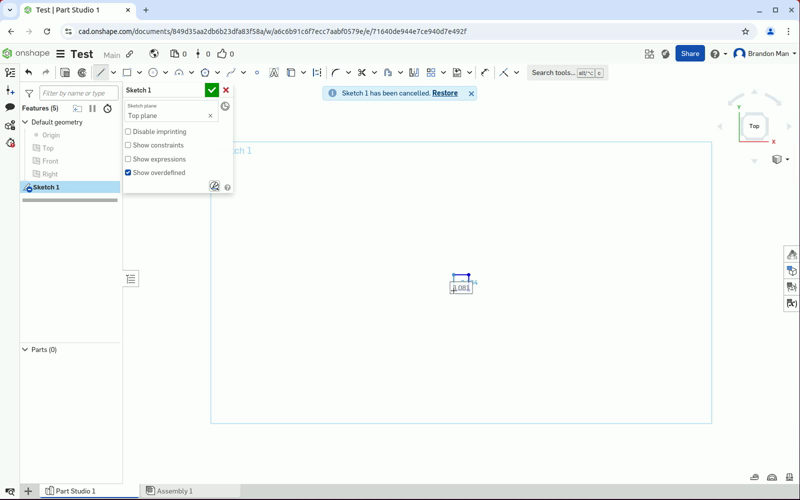
key_up(shift)
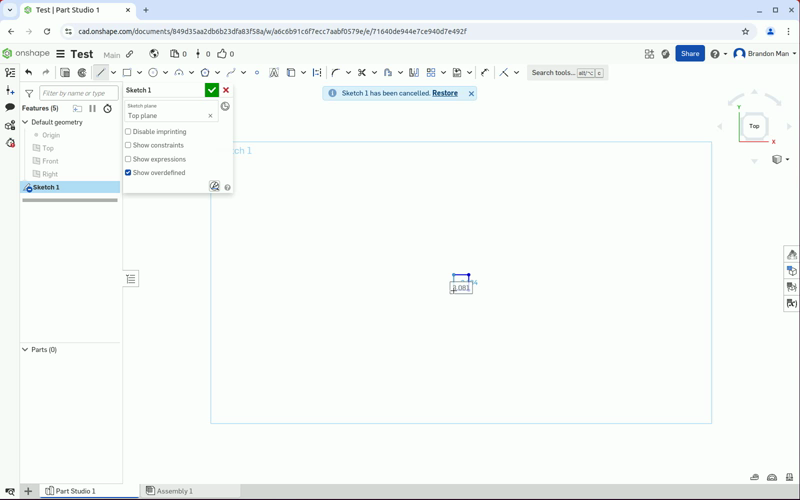
click(453, 290)
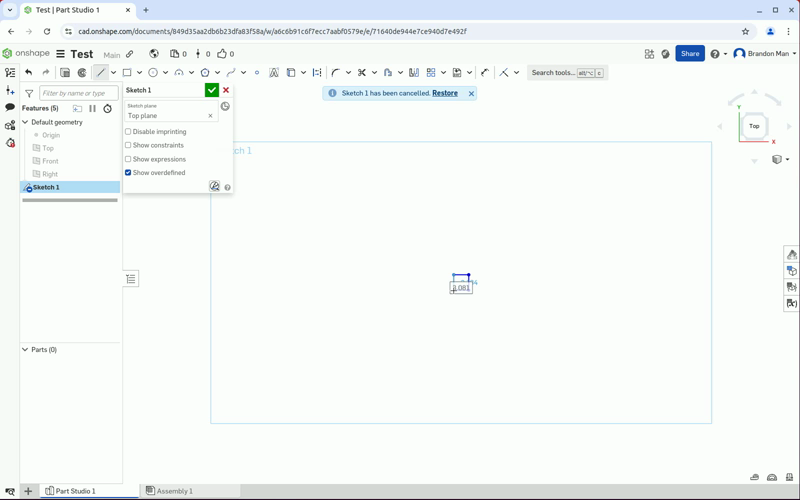
key(esc)
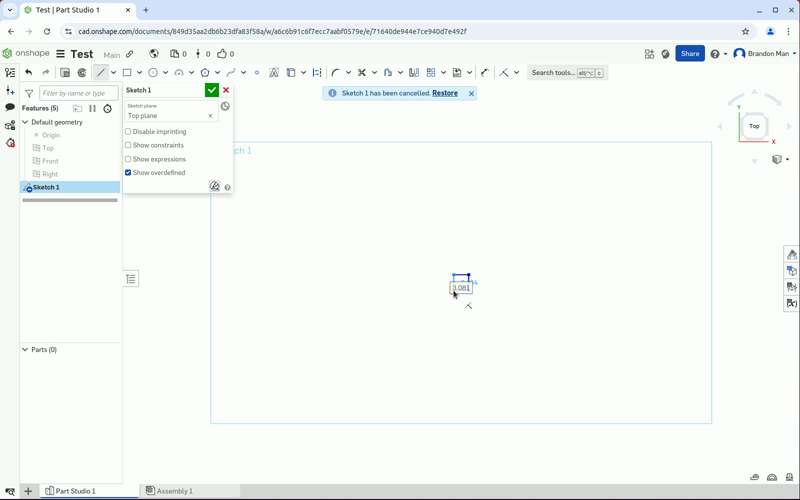
mouse_move(462, 280)
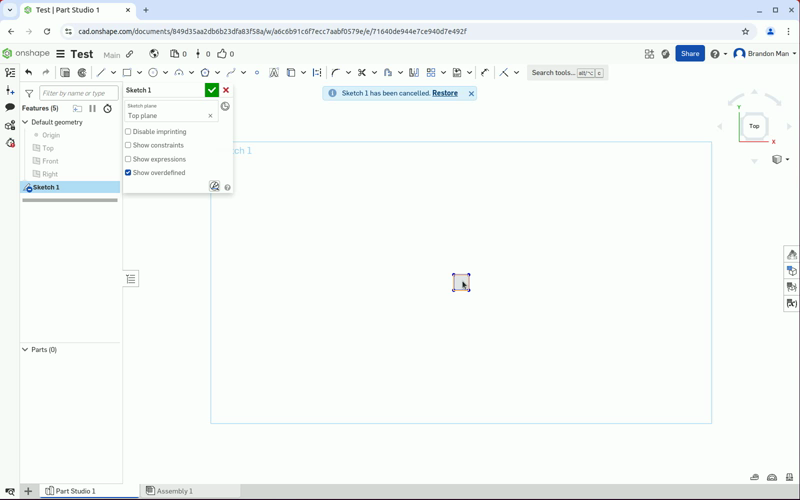
scroll(6)
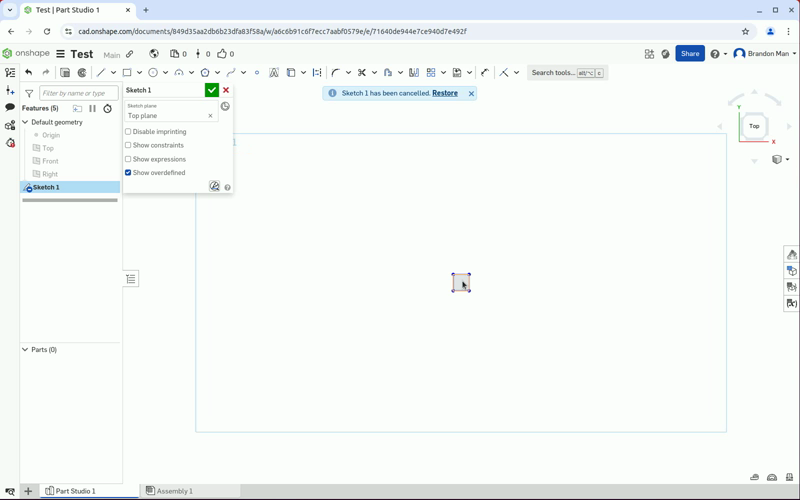
scroll(6)
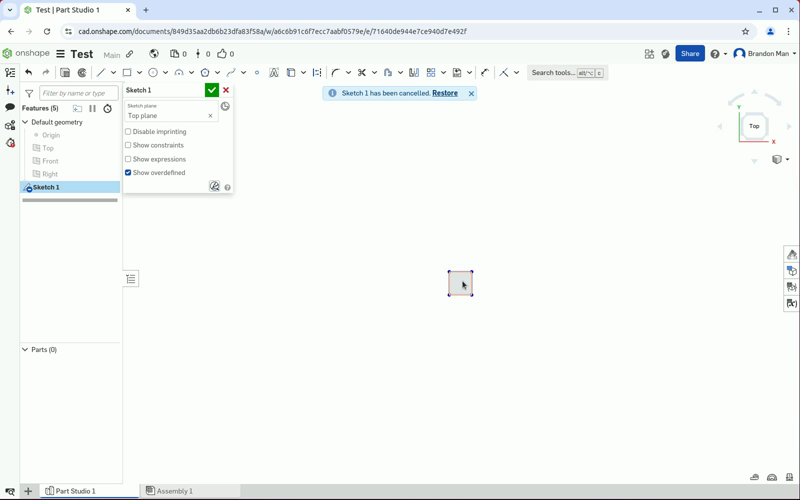
scroll(6)
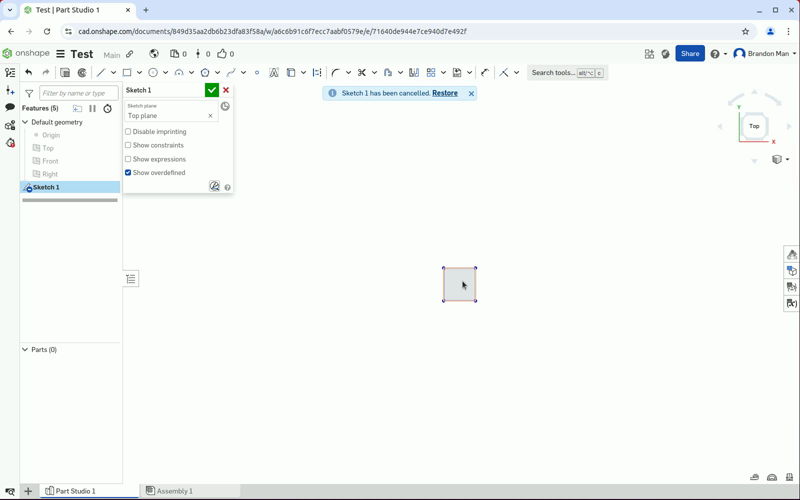
scroll(6)
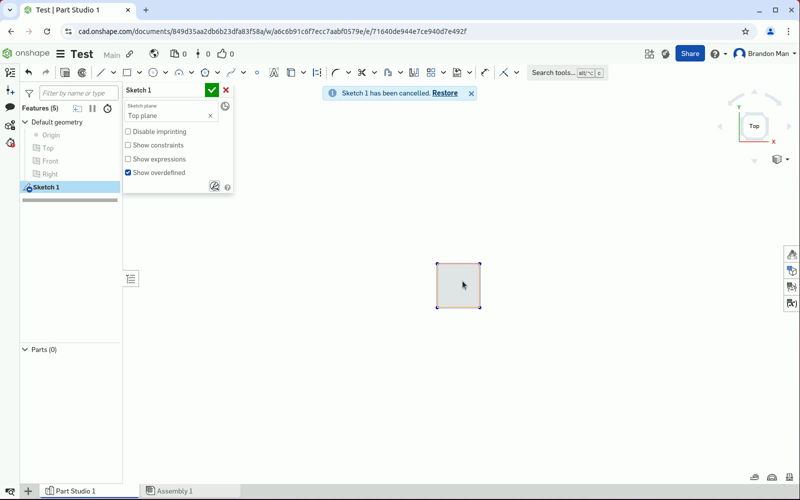
scroll(6)
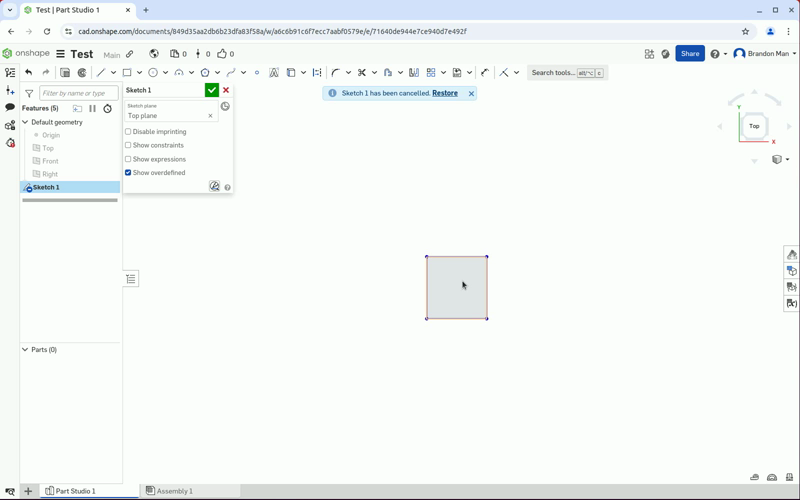
scroll(6)
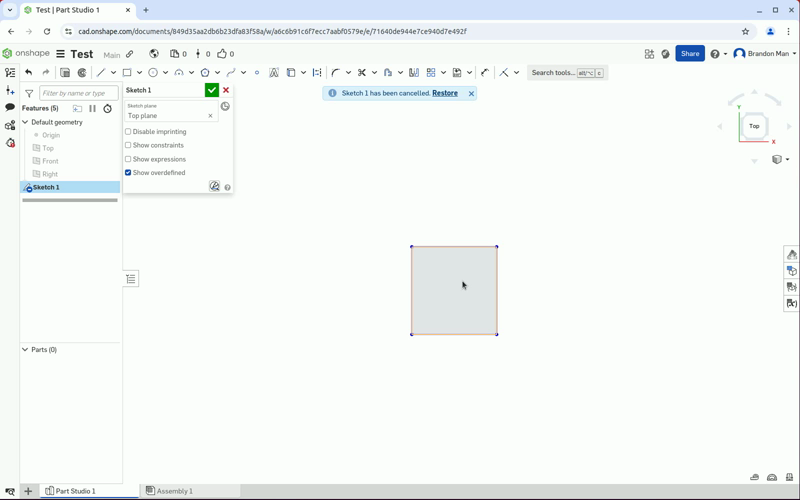
scroll(6)
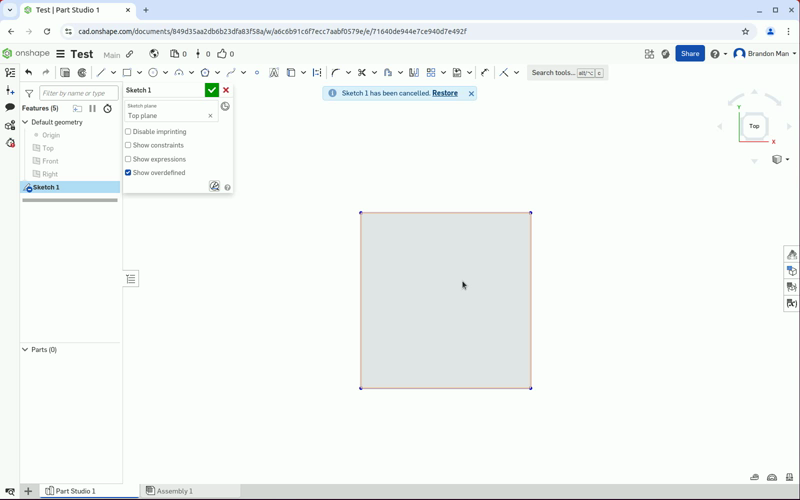
click(462, 280)
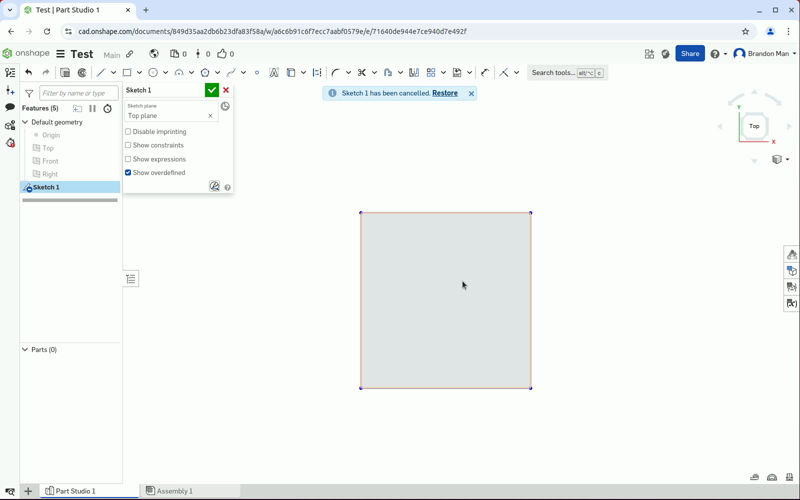
scroll(-6)
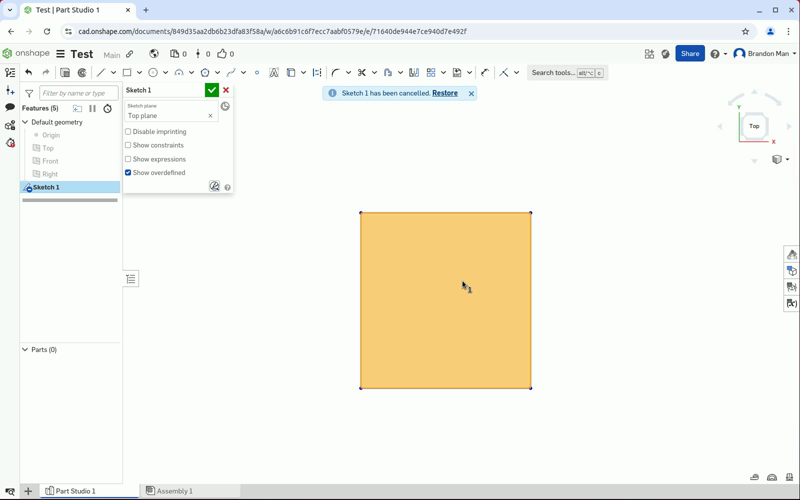
scroll(-6)
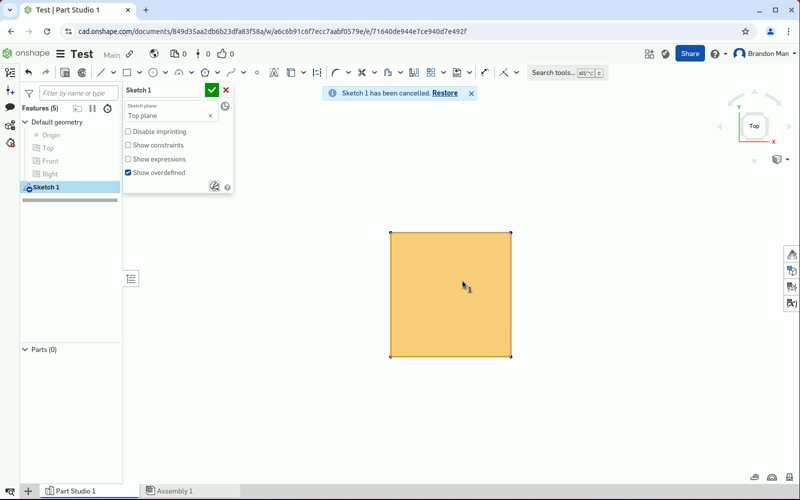
scroll(-6)
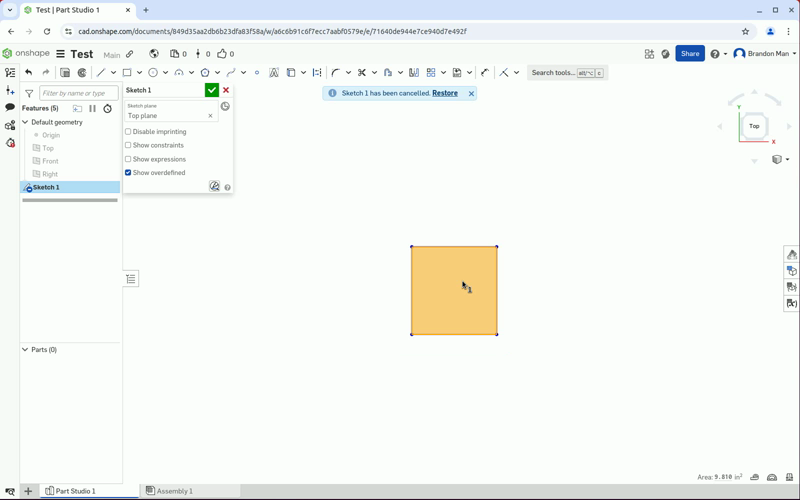
scroll(-6)
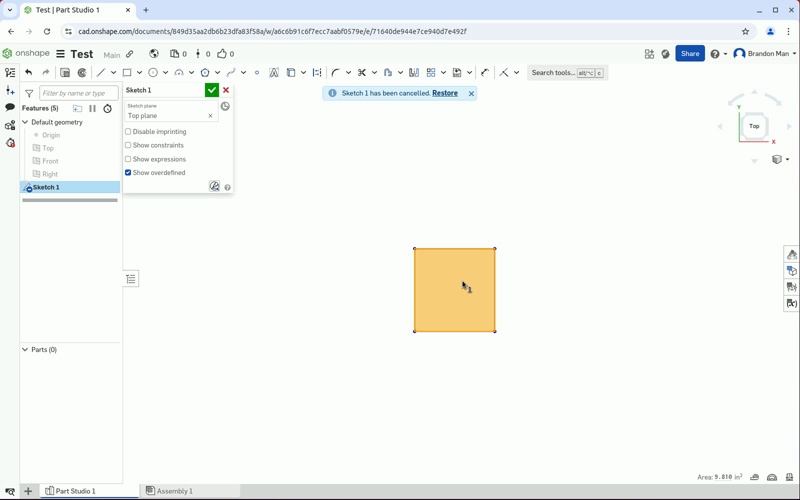
scroll(-6)
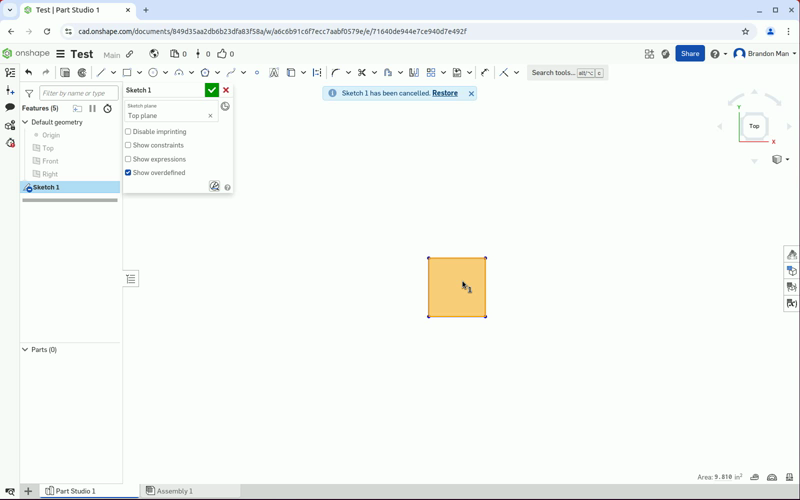
scroll(-6)
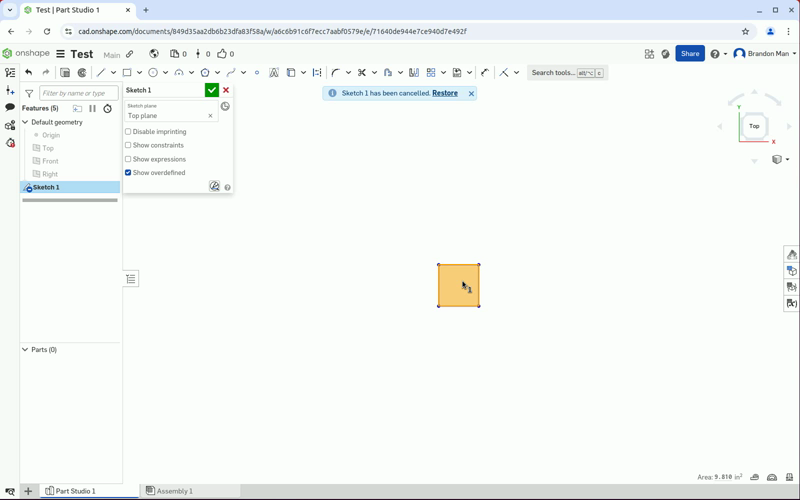
scroll(-6)
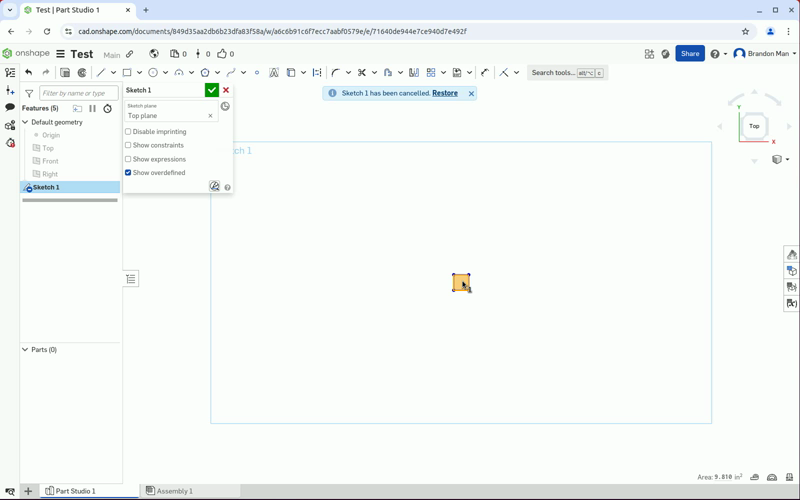
mouse_move(73, 352)
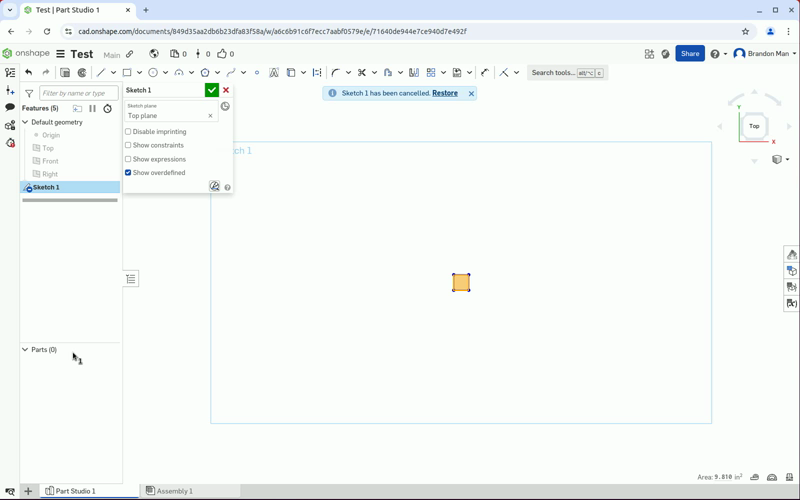
key(shift+y)
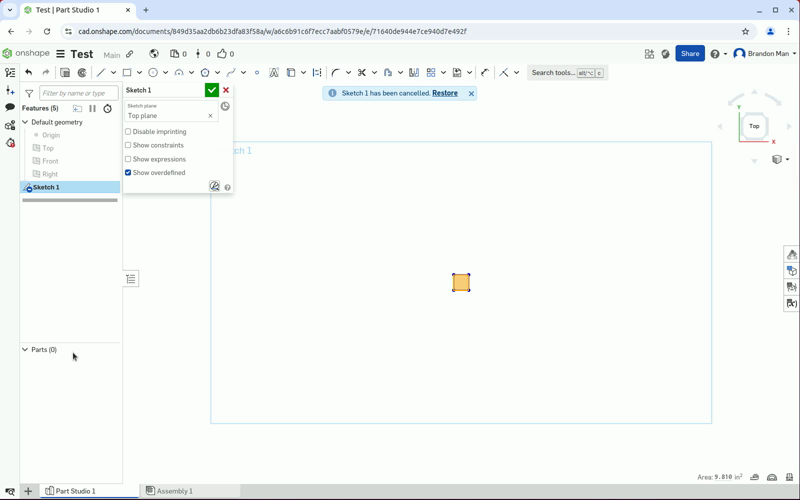
key(shift+e)
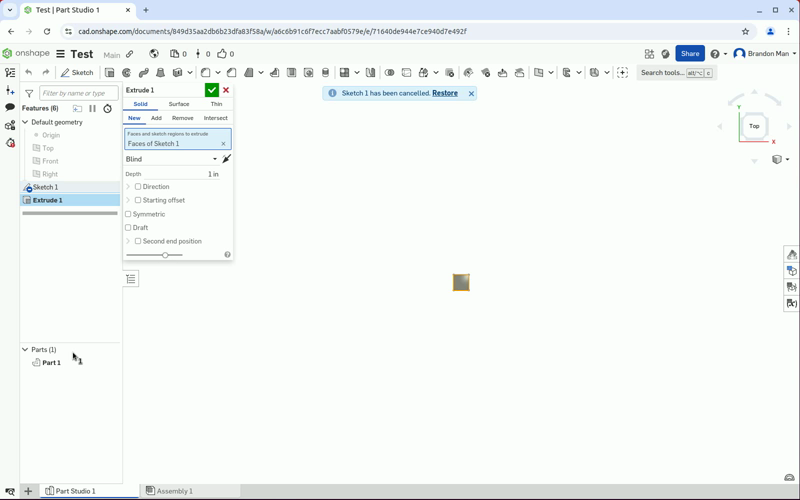
mouse_move(143, 106)
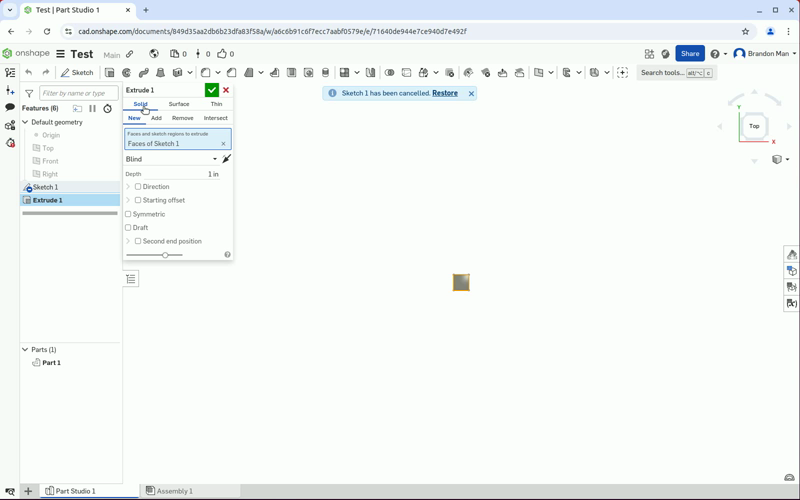
click(143, 106)
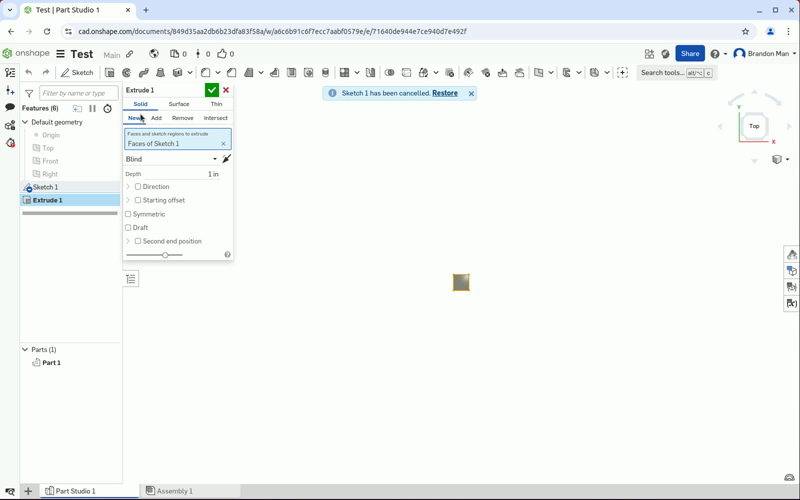
mouse_move(137, 120)
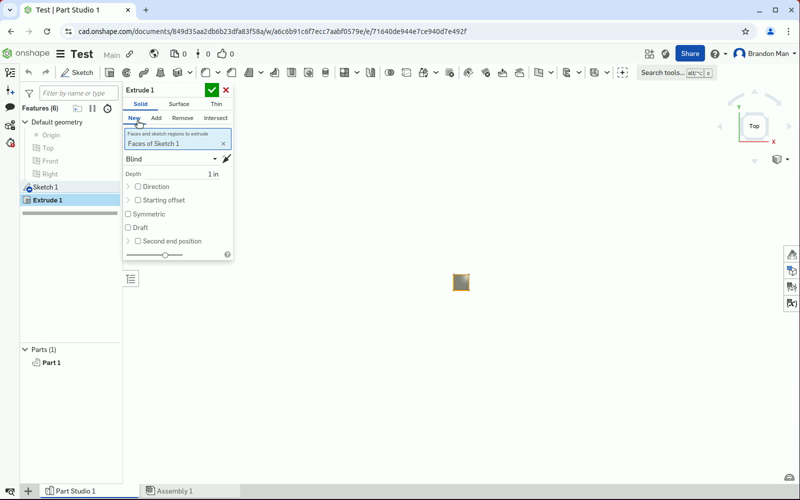
click(137, 120)
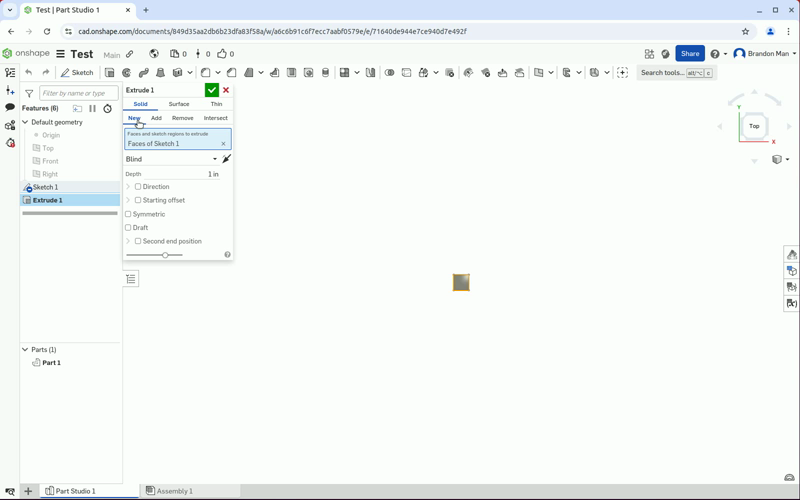
key(tab, 4)
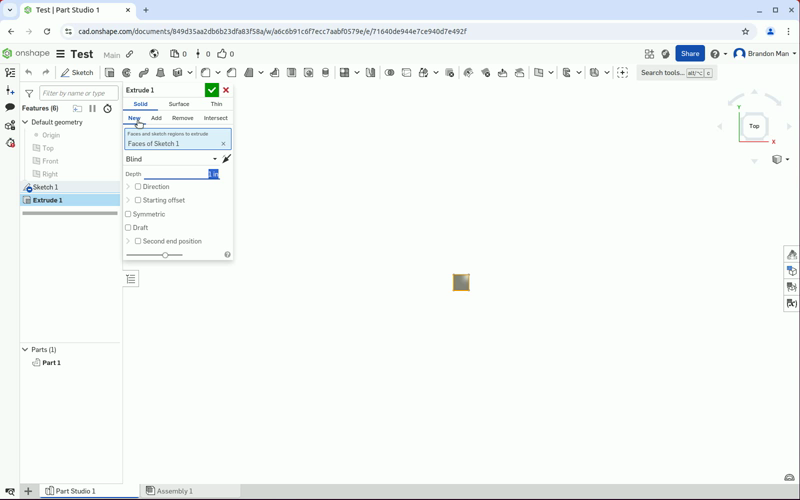
text(23.108)
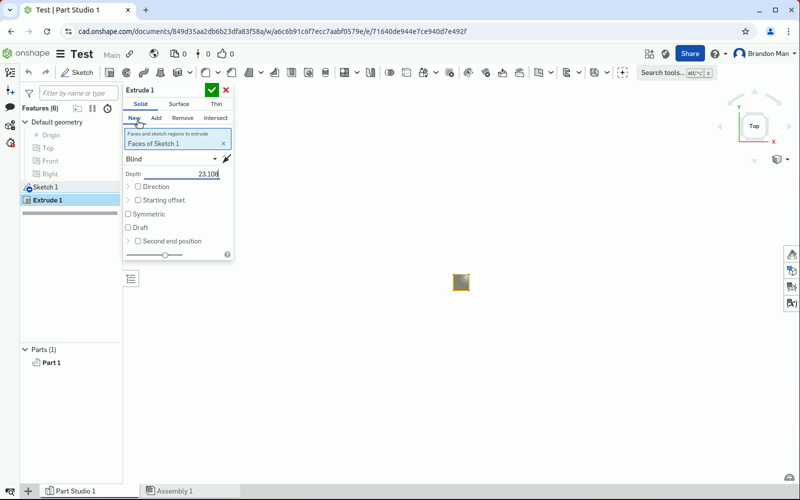
key(enter)
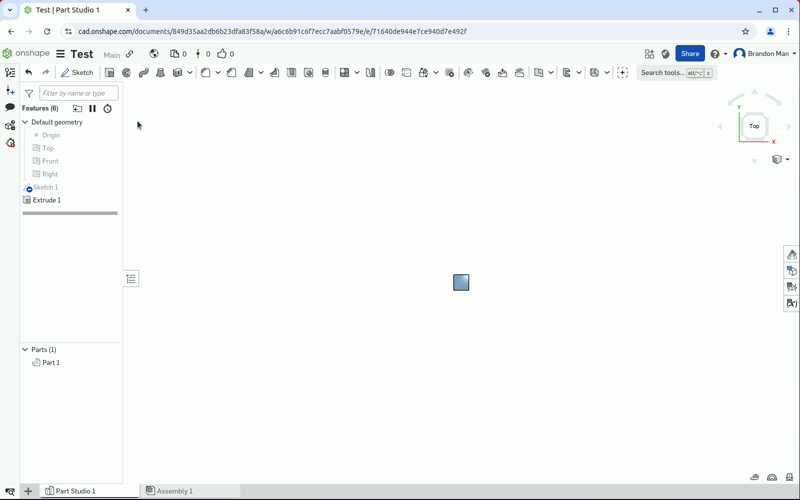
key(shift+h)
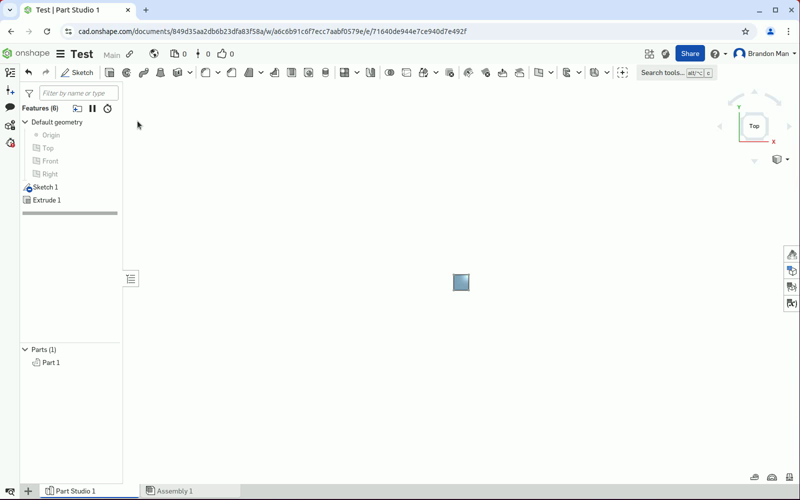
key(shift+h)
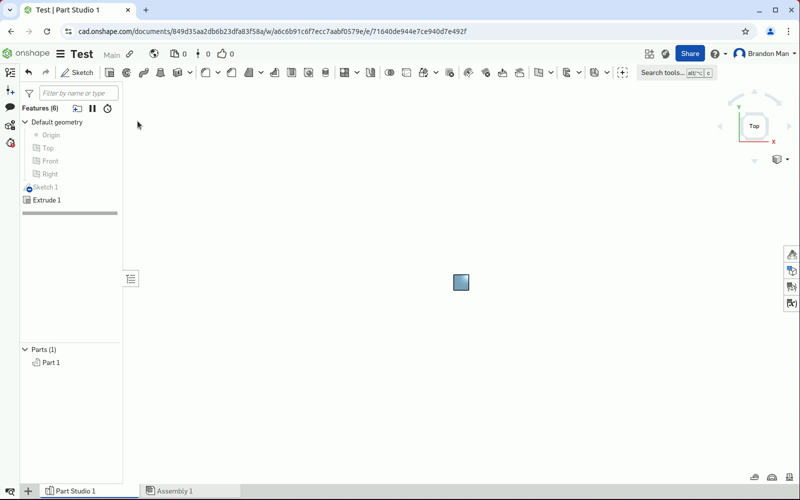
mouse_move(73, 189)
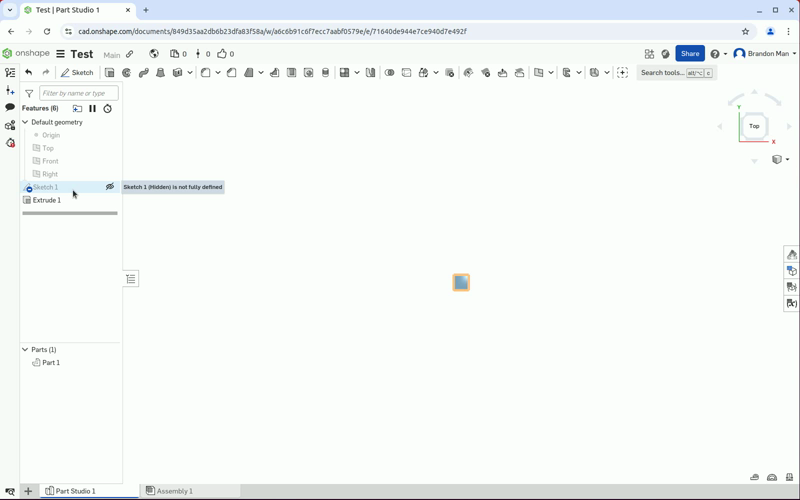
click(73, 189)
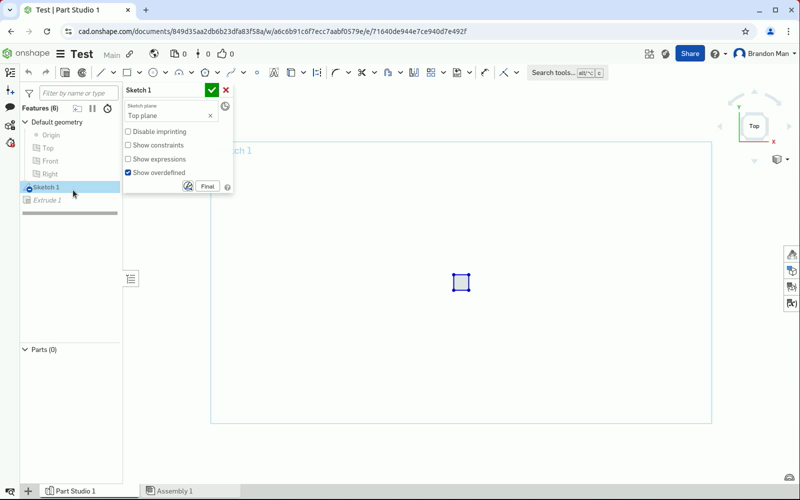
mouse_move(229, 92)
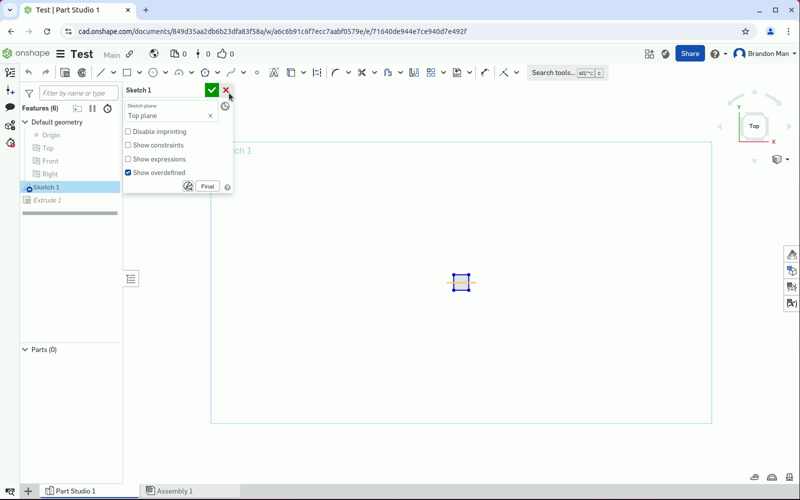
click(229, 92)
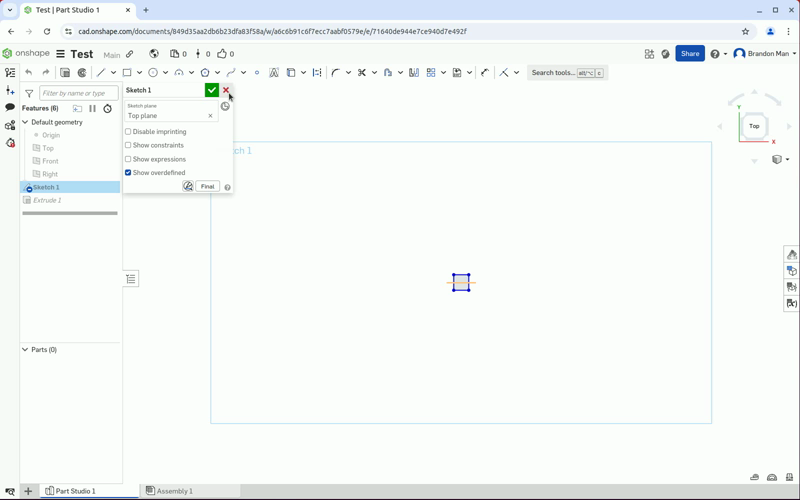
key(shift+s)
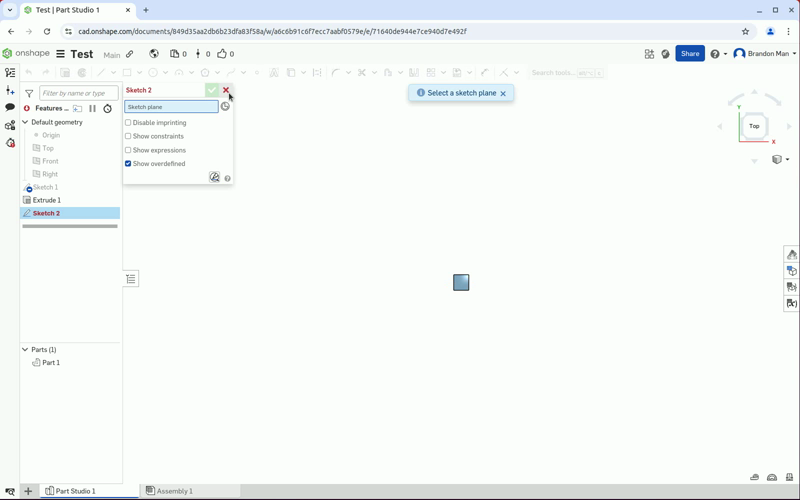
mouse_move(73, 150)
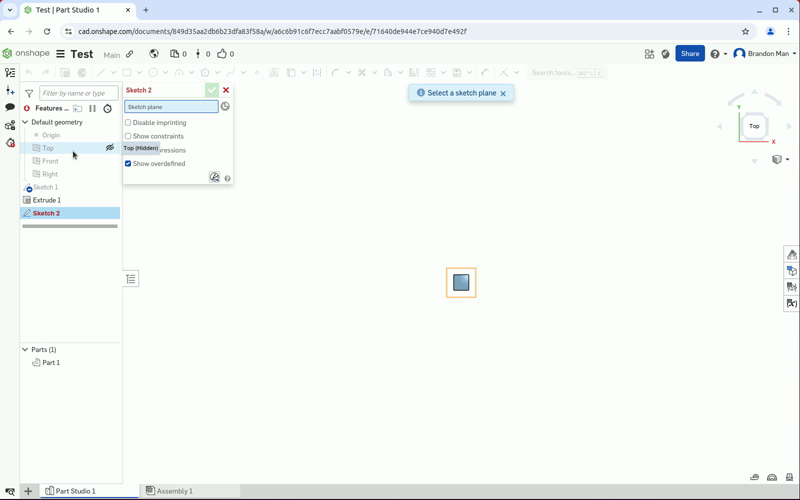
click(73, 150)
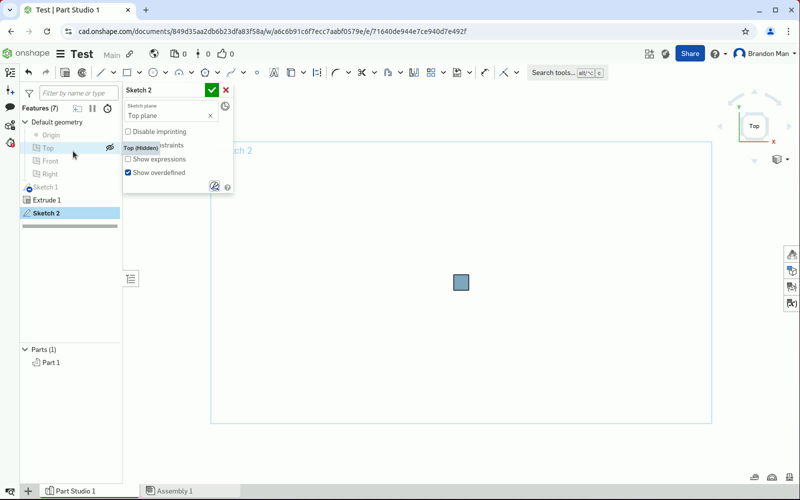
mouse_move(73, 352)
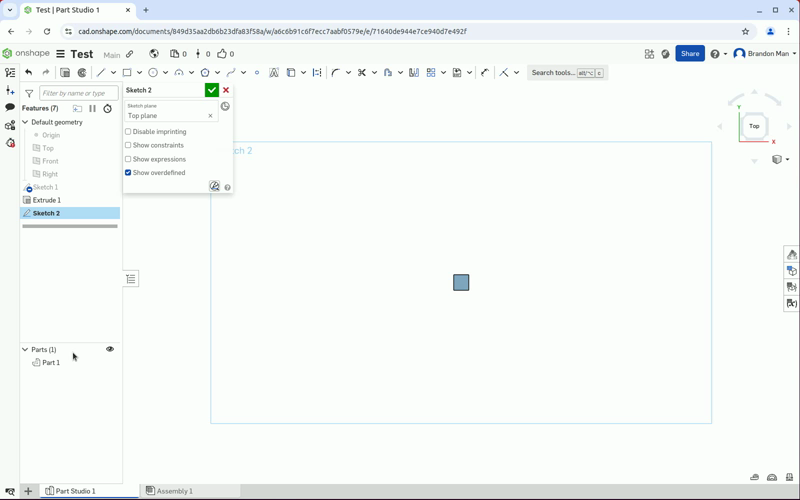
key(y)
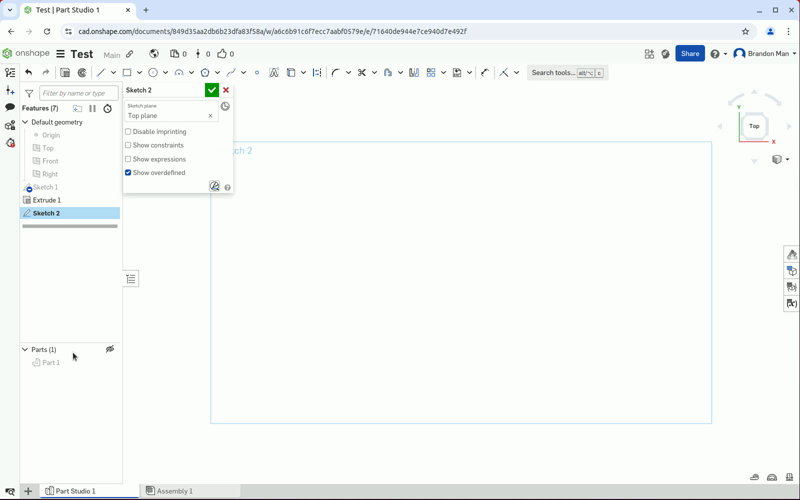
key(l)
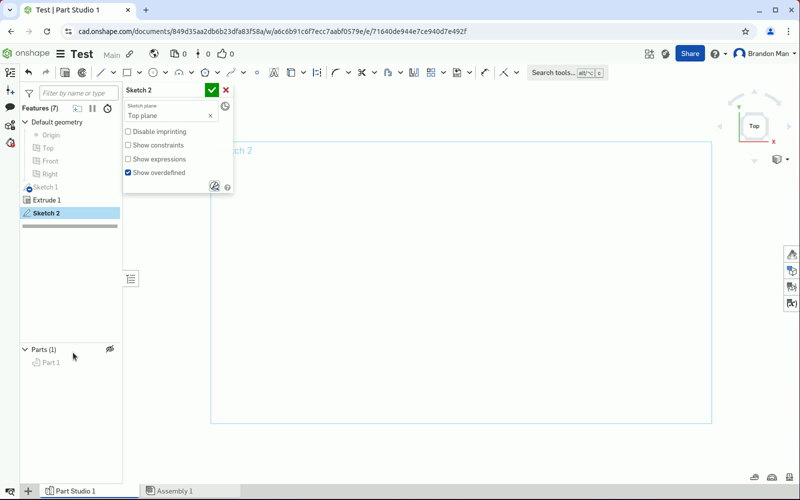
key_down(shift)
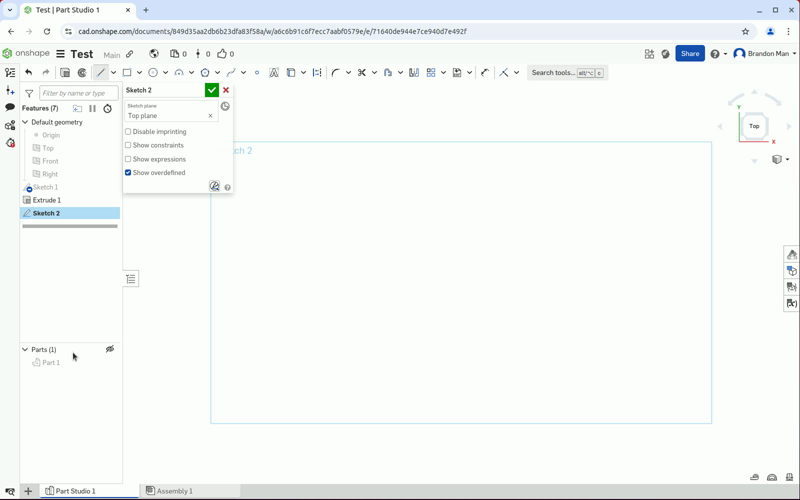
mouse_move(453, 290)
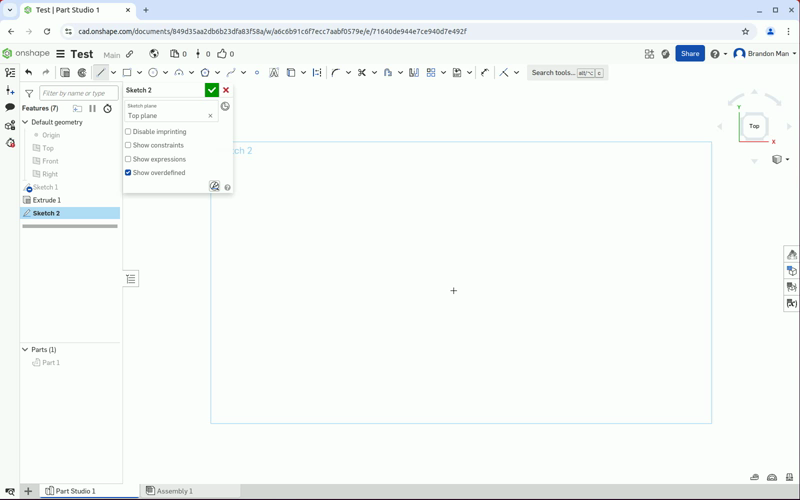
click(453, 290)
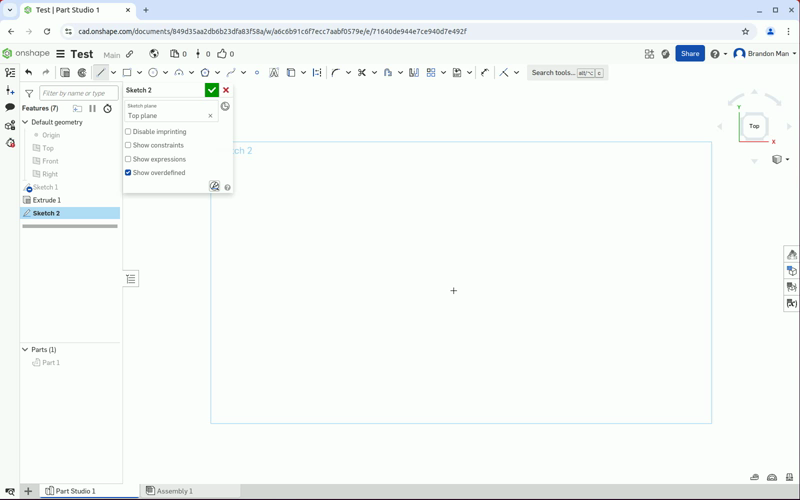
key_up(shift)
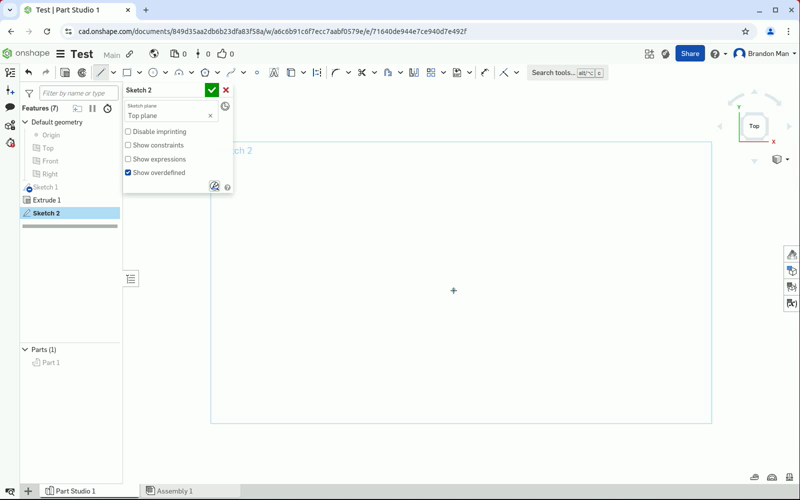
key_down(shift)
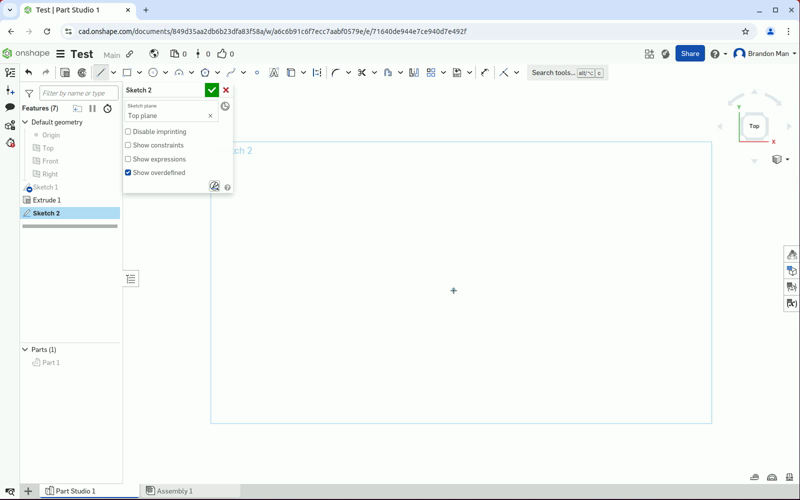
mouse_move(483, 290)
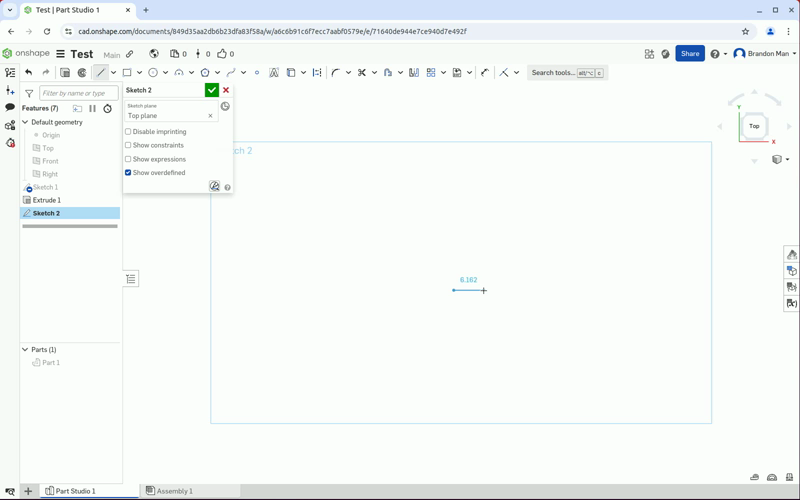
mouse_move(468, 290)
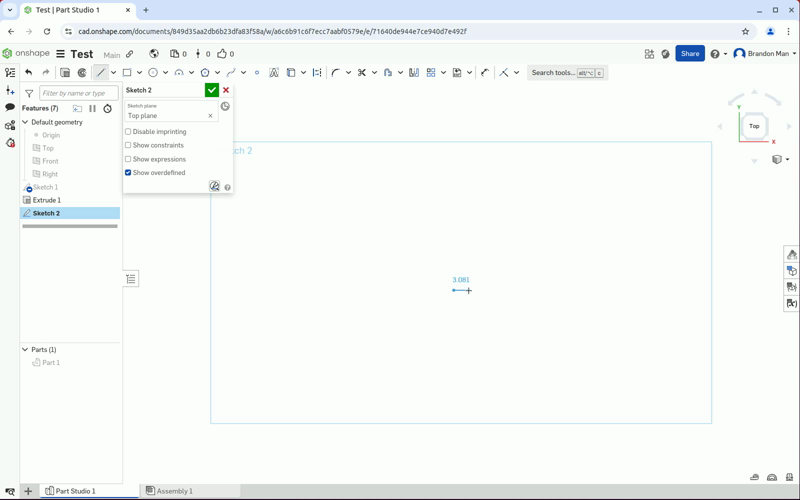
click(468, 290)
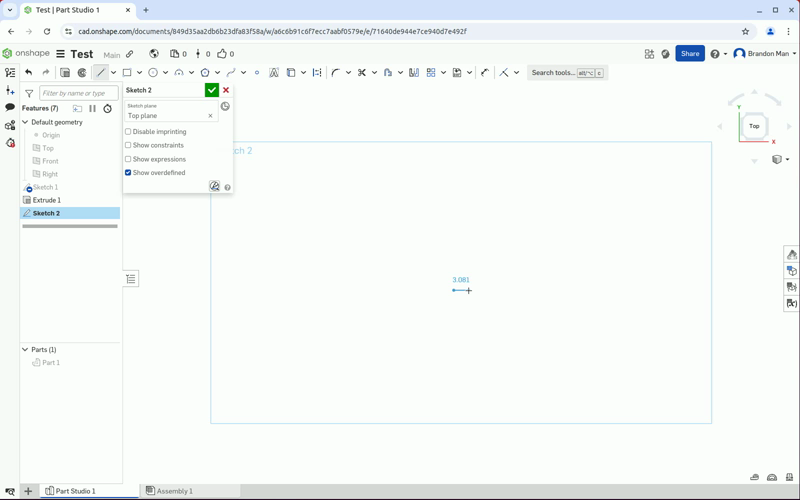
key_up(shift)
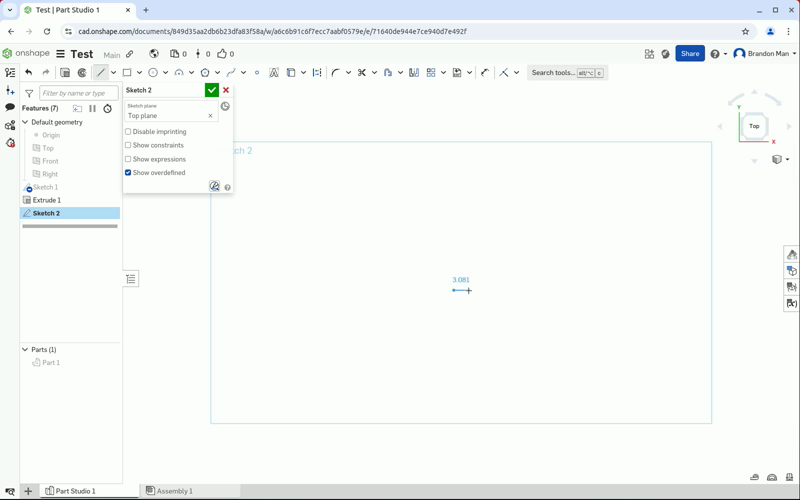
key_down(shift)
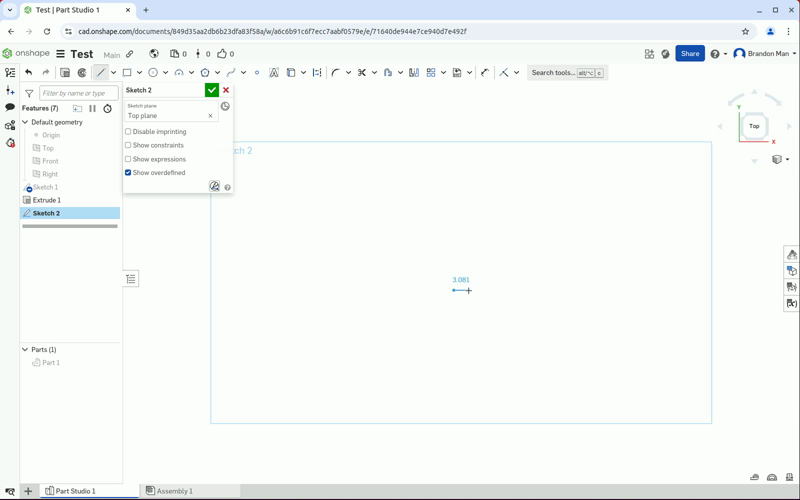
mouse_move(498, 290)
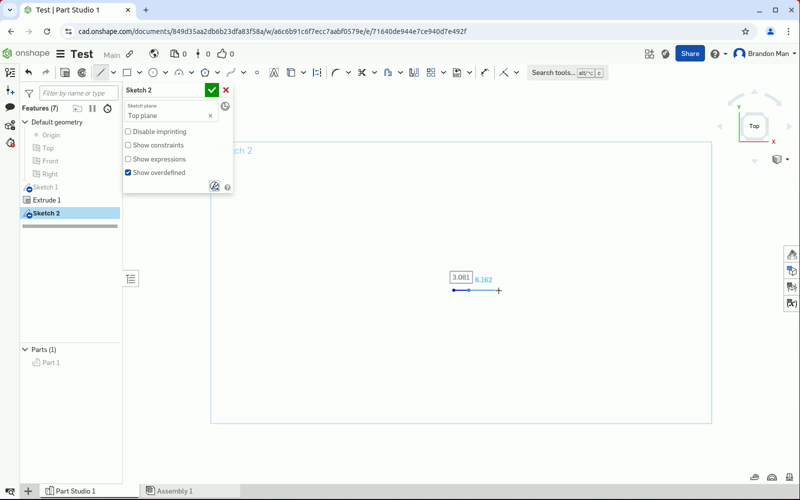
mouse_move(468, 274)
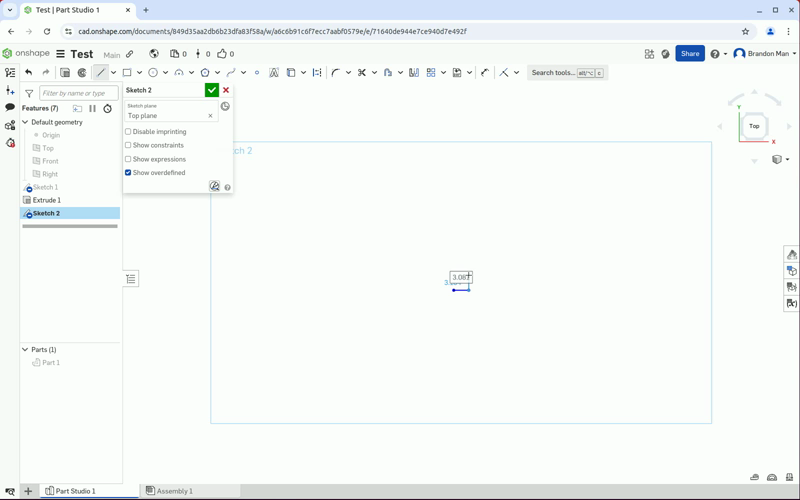
click(468, 274)
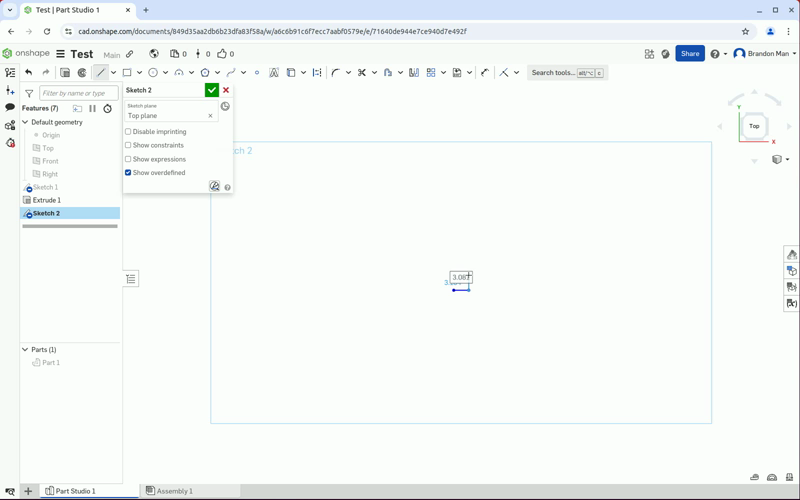
key_up(shift)
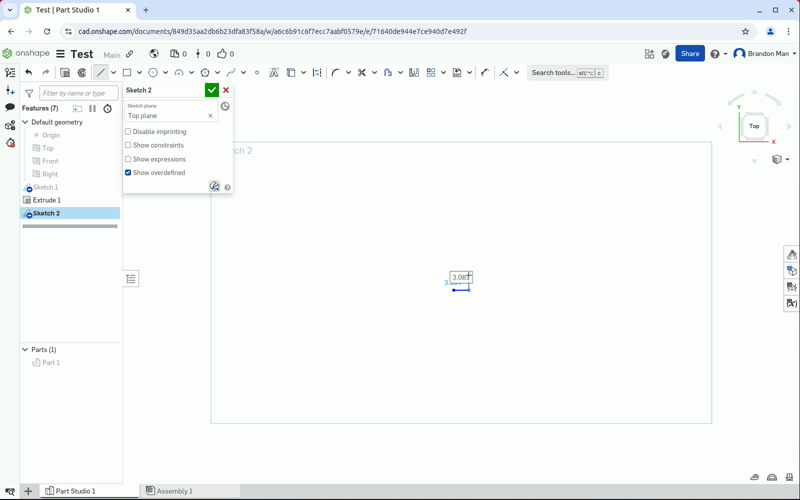
key_down(shift)
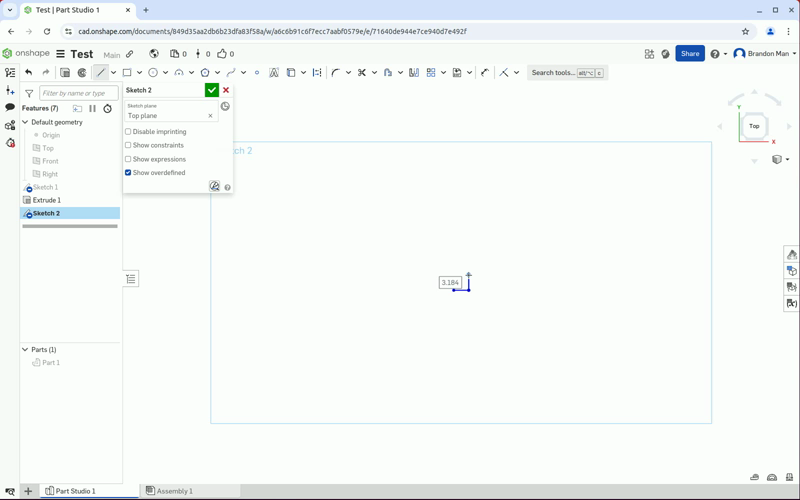
mouse_move(498, 274)
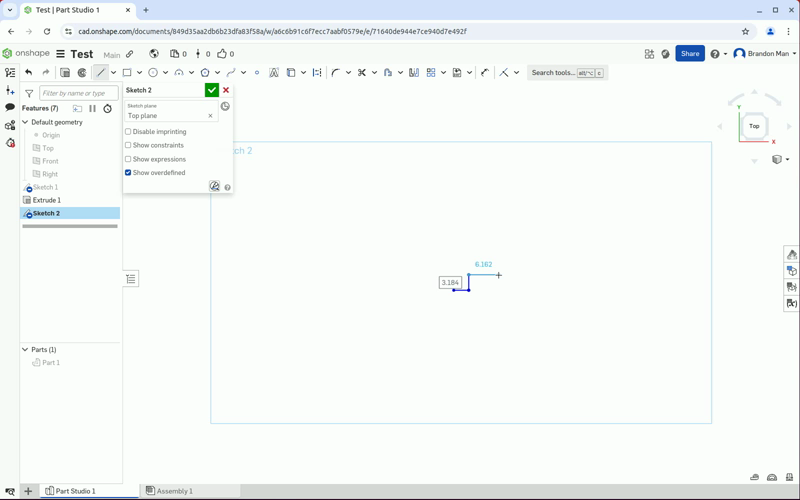
mouse_move(453, 274)
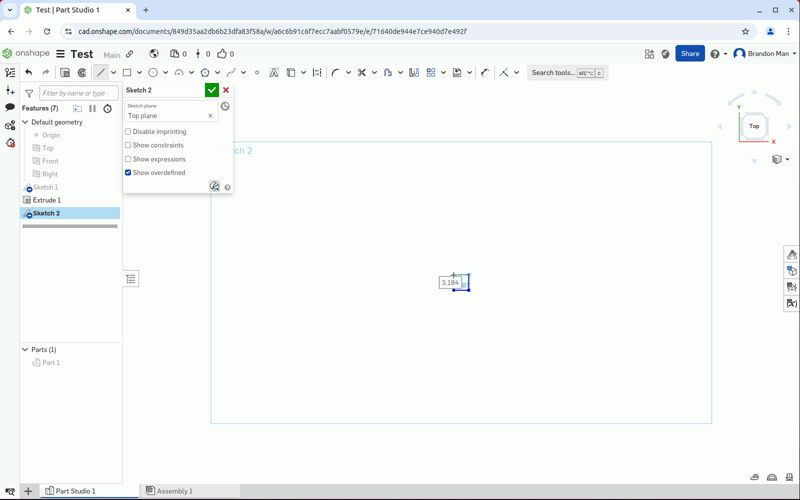
click(453, 274)
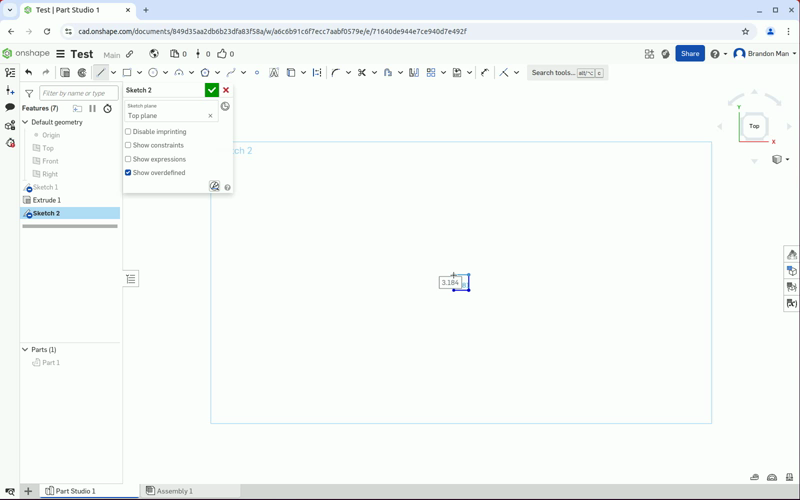
key_up(shift)
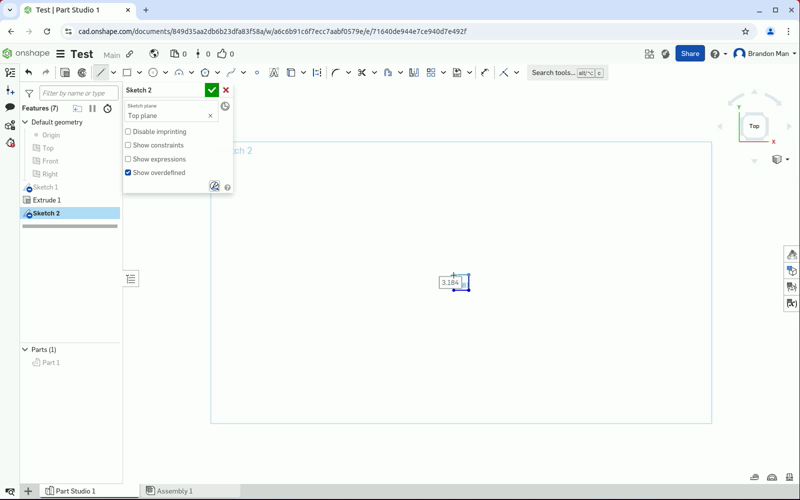
mouse_move(483, 274)
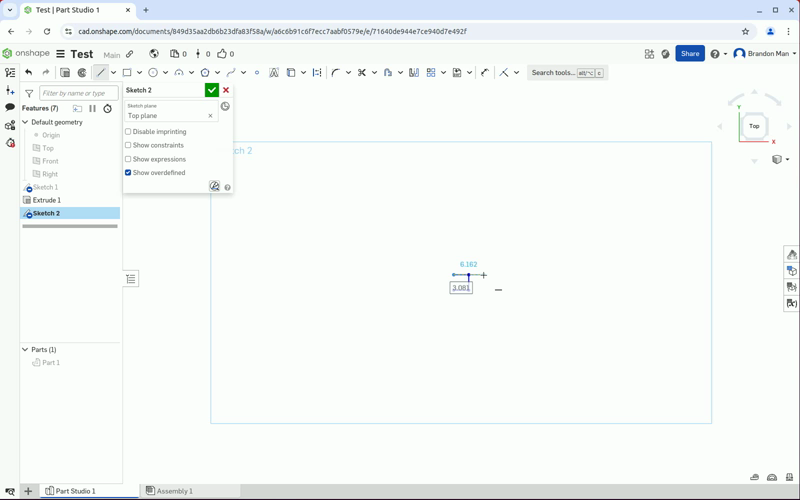
key_down(shift)
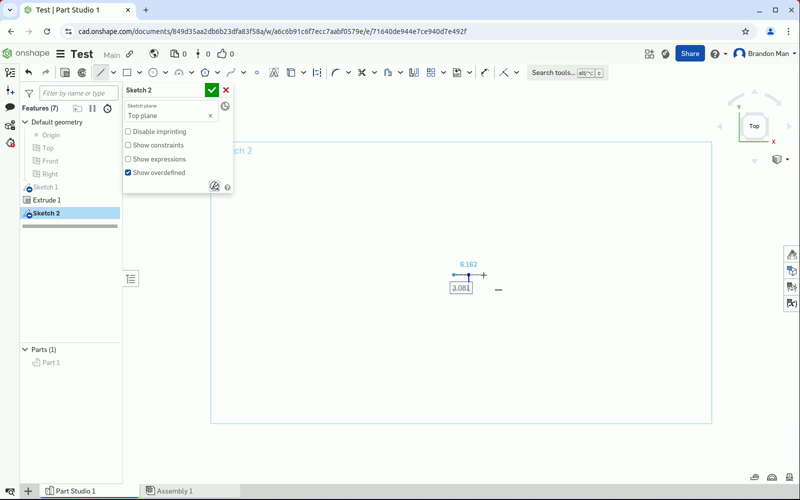
mouse_move(453, 290)
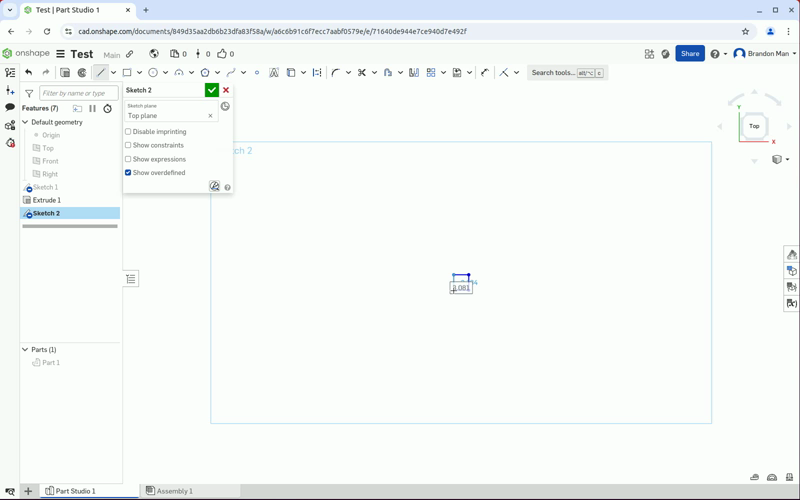
key_up(shift)
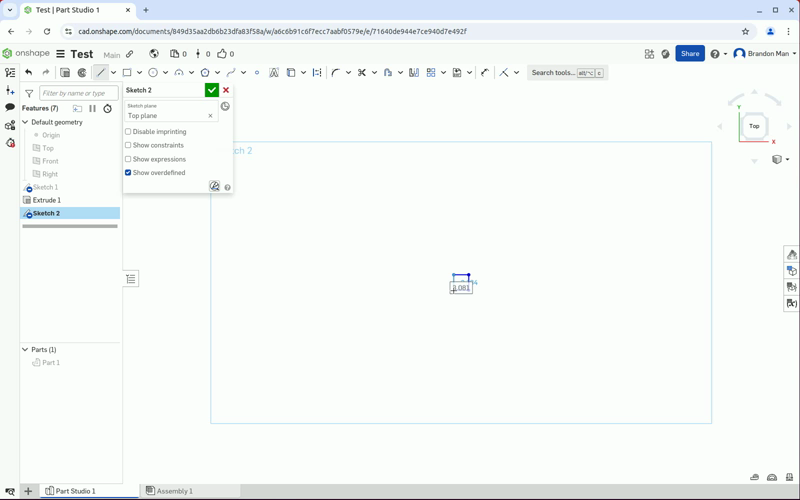
click(453, 290)
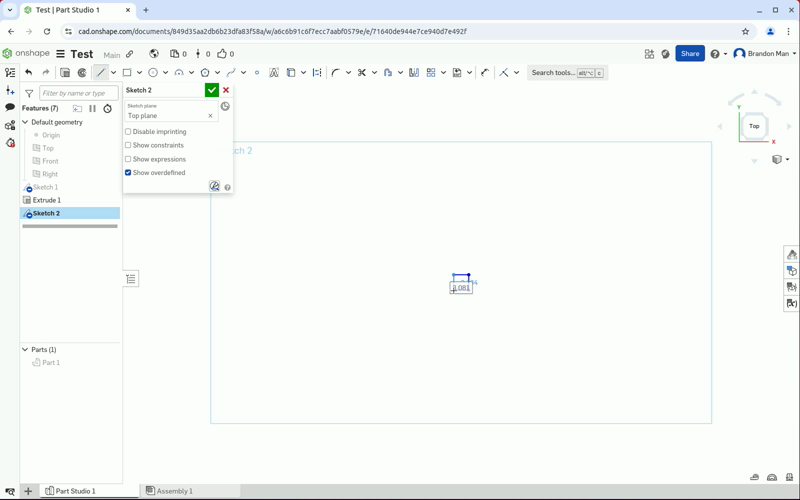
key(esc)
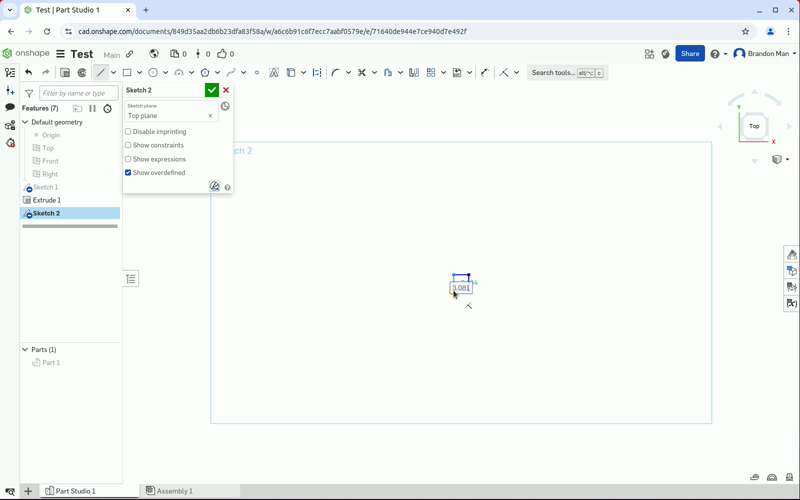
mouse_move(458, 282)
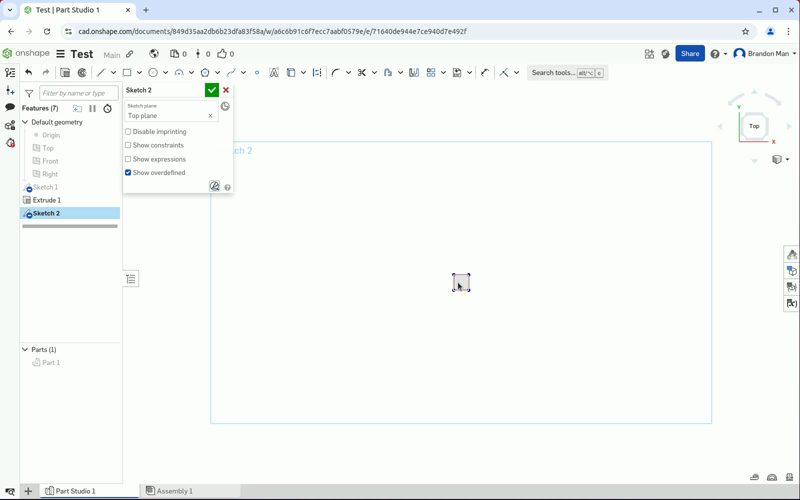
scroll(6)
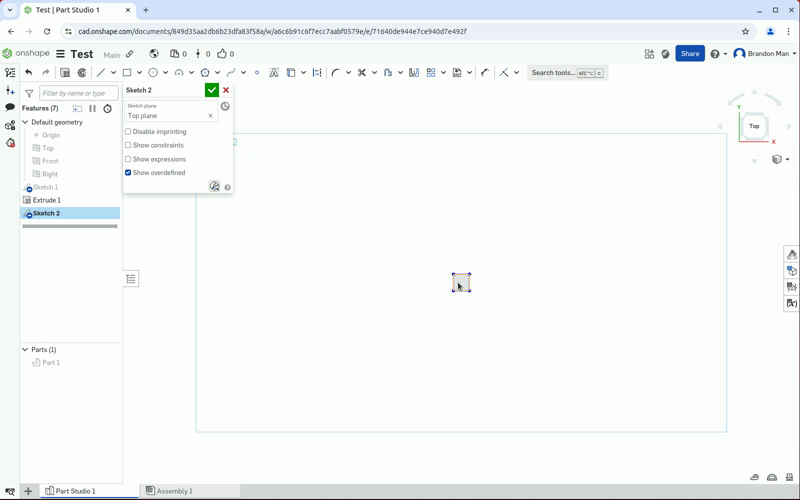
scroll(6)
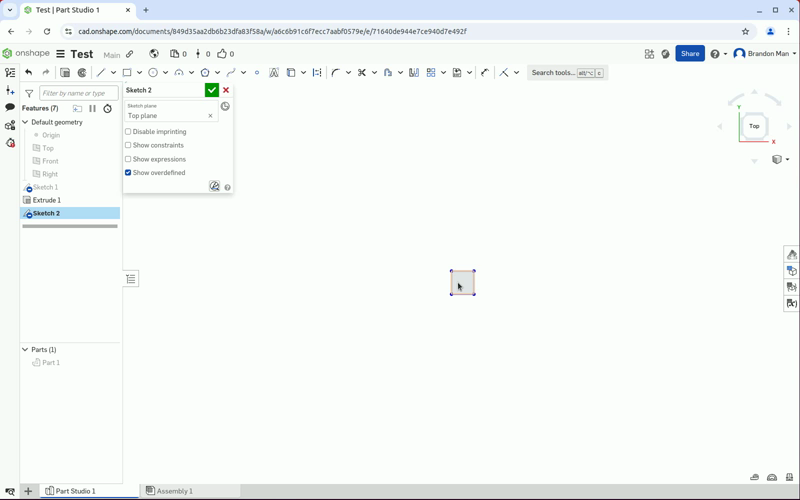
scroll(6)
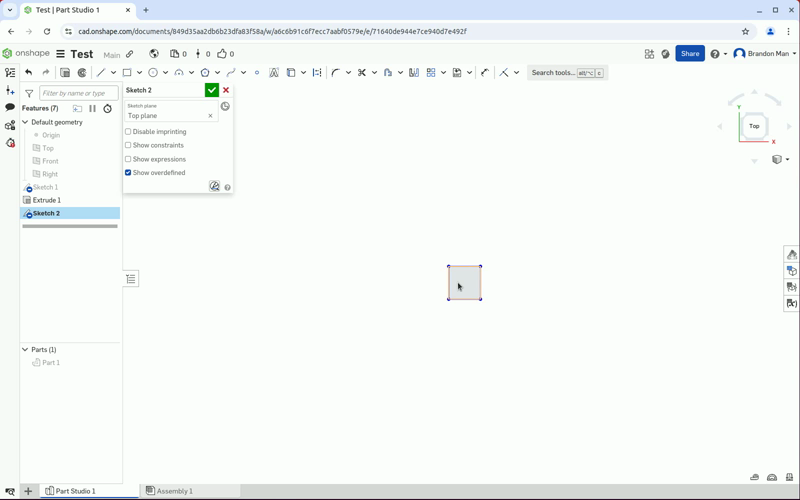
scroll(6)
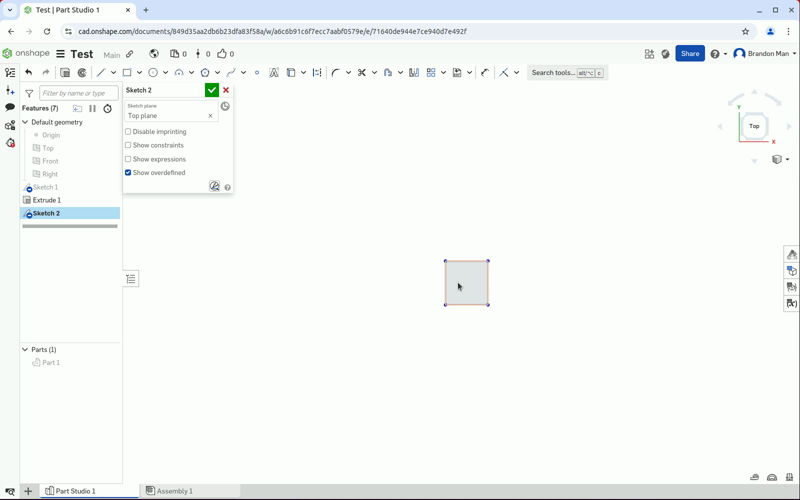
scroll(6)
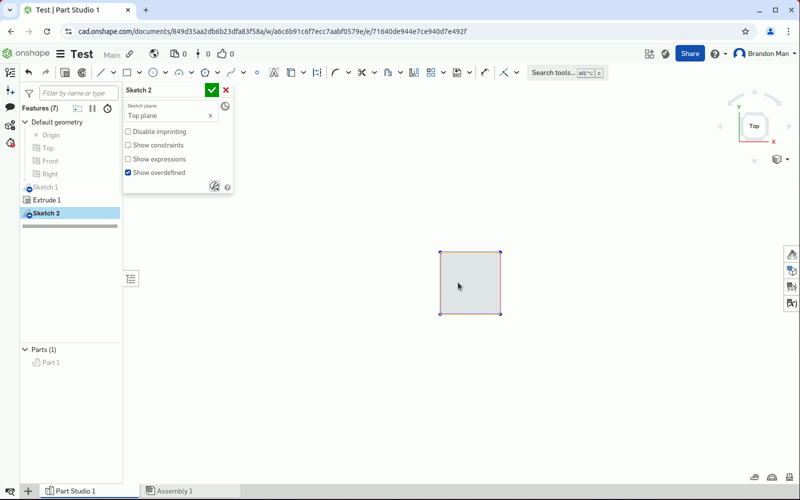
scroll(6)
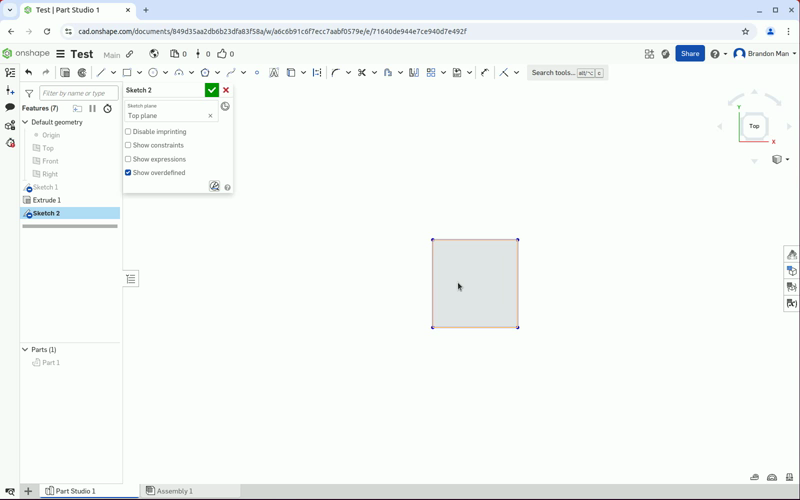
scroll(6)
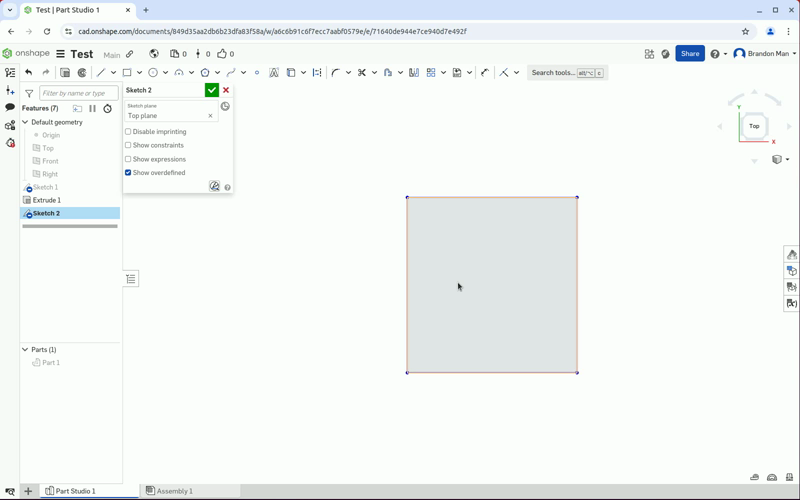
click(458, 282)
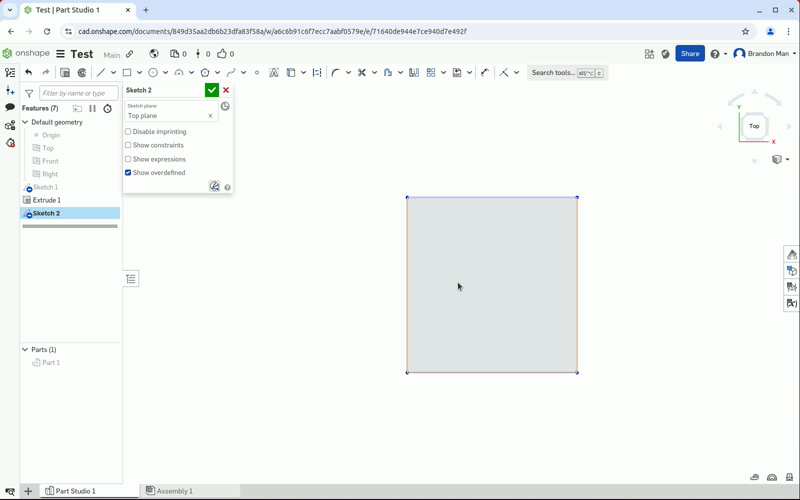
scroll(-6)
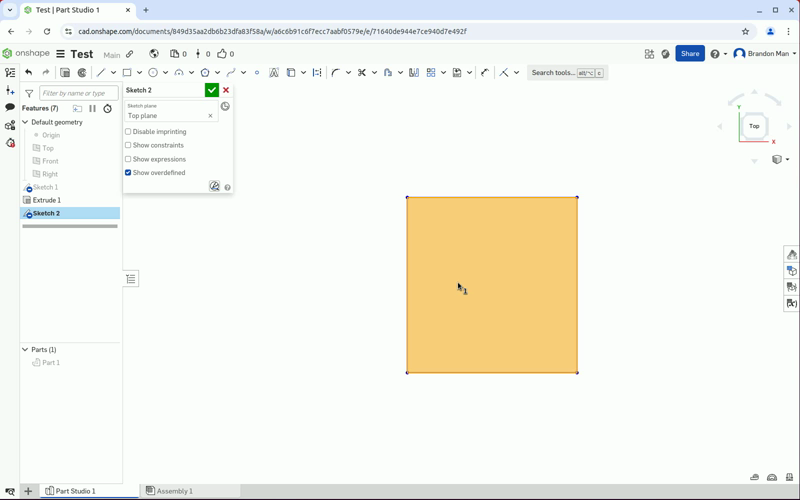
scroll(-6)
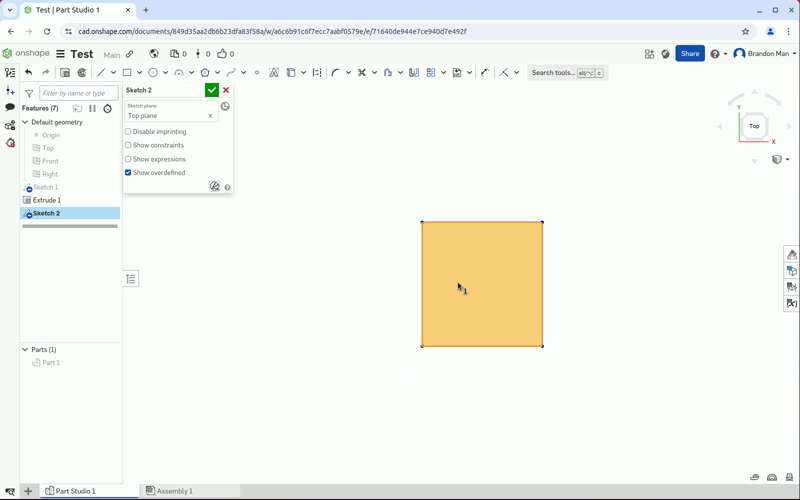
scroll(-6)
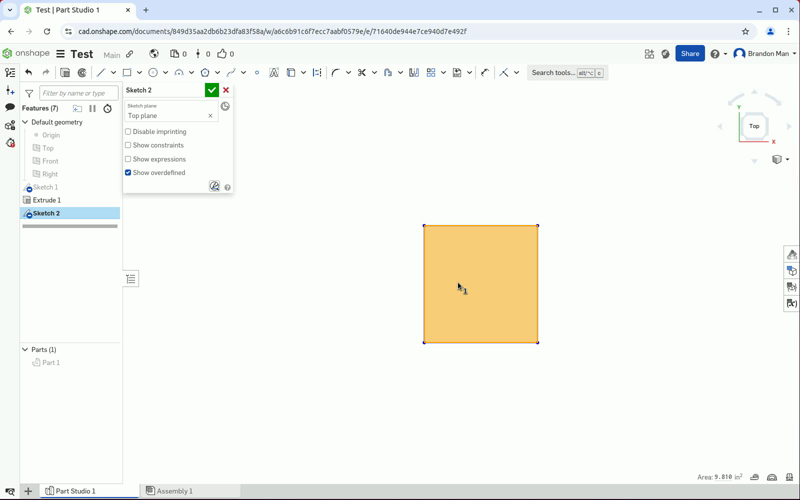
scroll(-6)
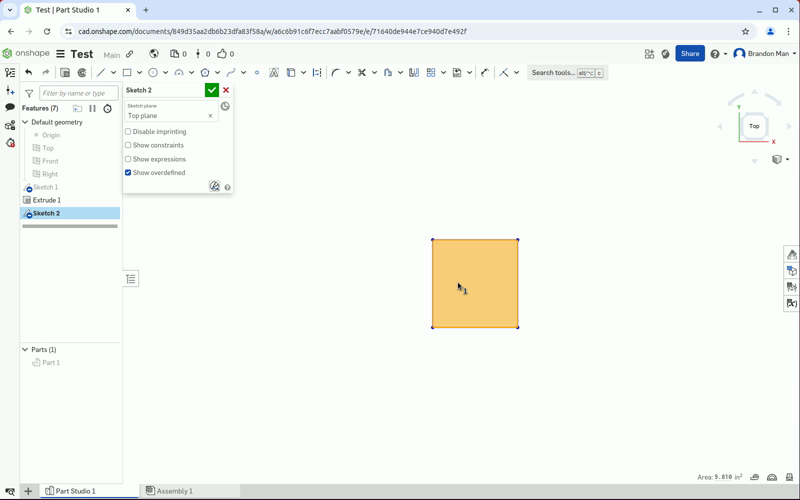
scroll(-6)
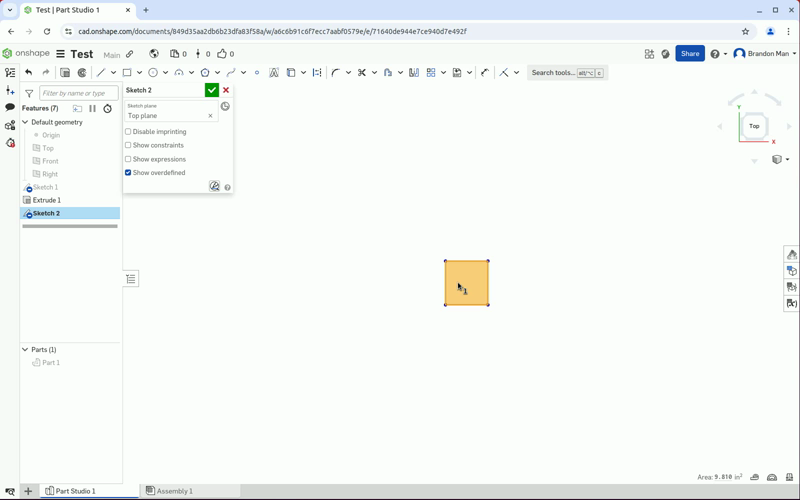
scroll(-6)
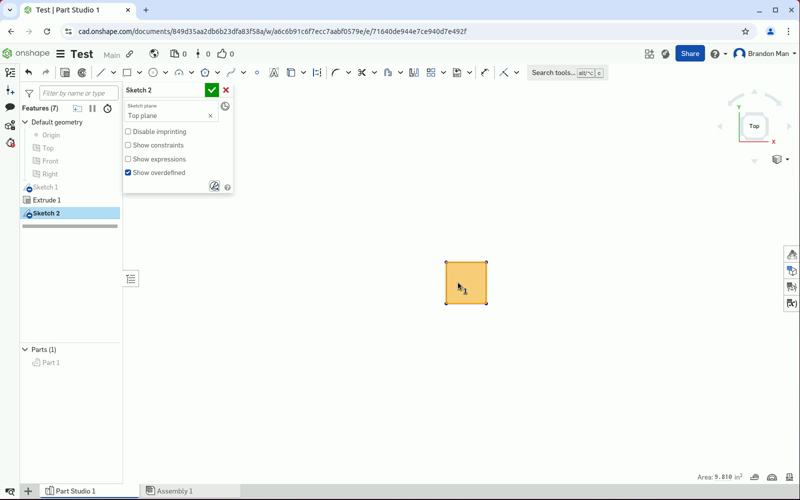
scroll(-6)
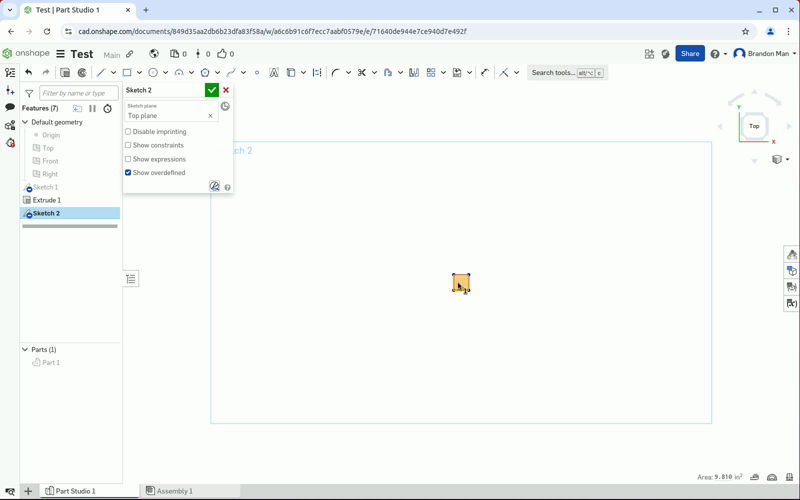
mouse_move(73, 352)
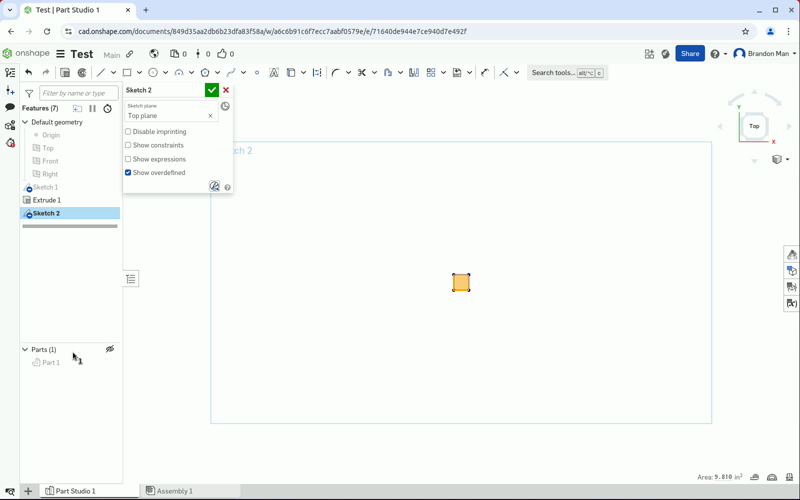
key(shift+y)
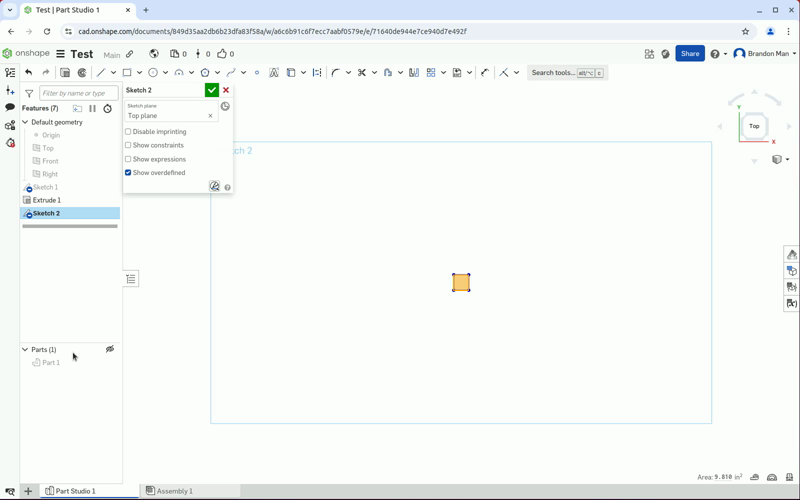
key(shift+e)
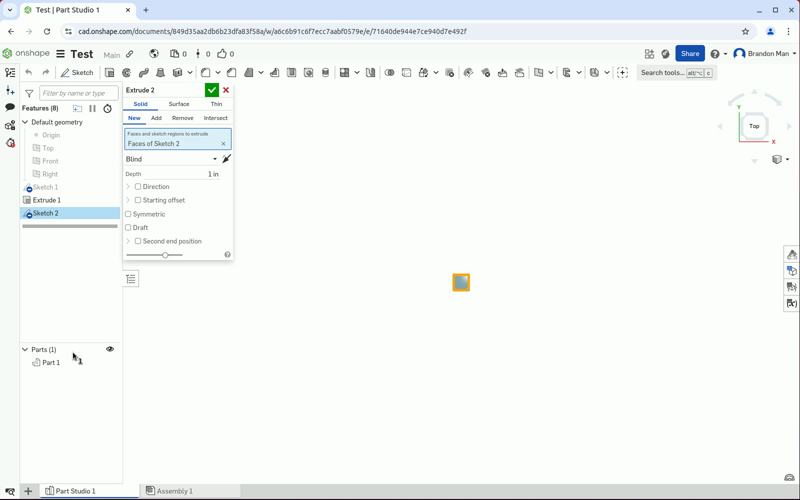
mouse_move(143, 106)
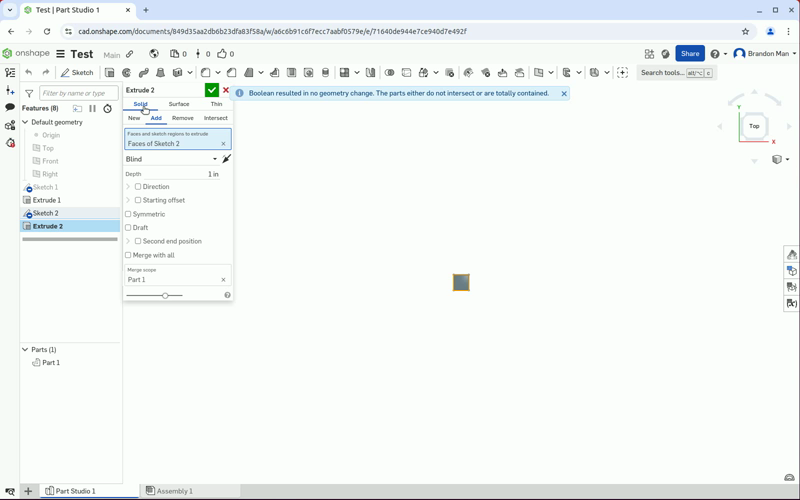
click(143, 106)
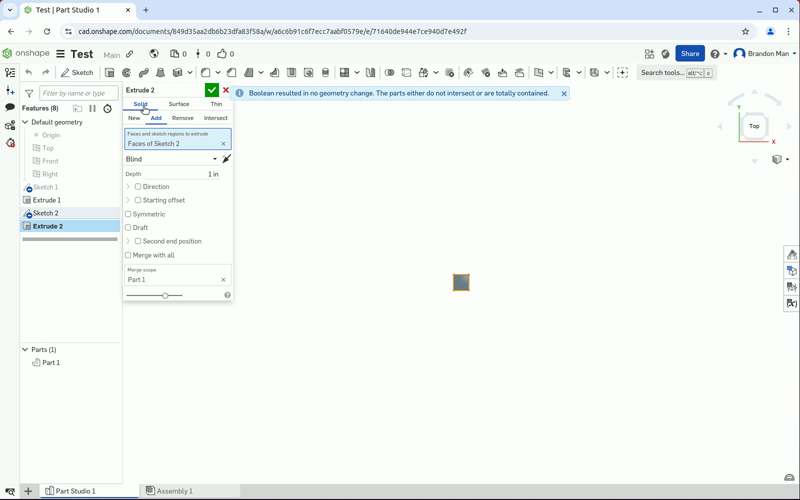
mouse_move(137, 120)
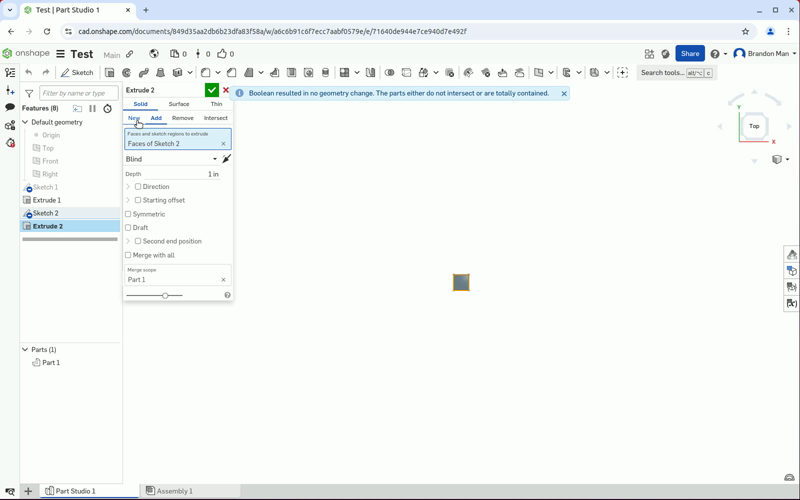
click(137, 120)
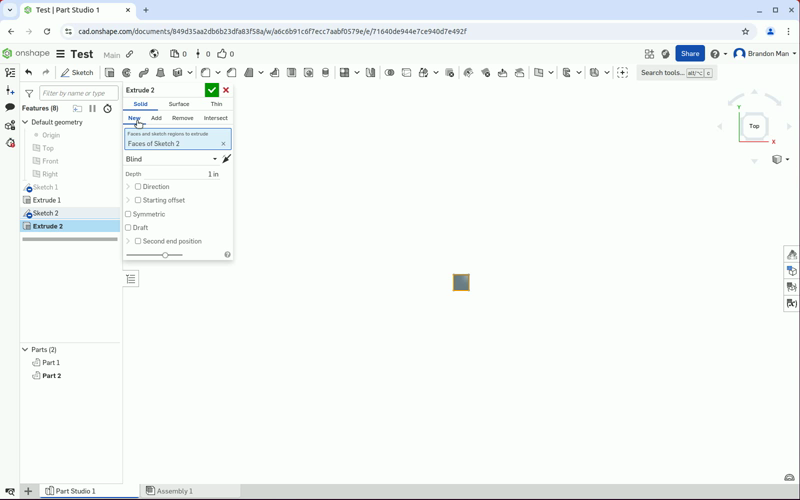
key(tab, 4)
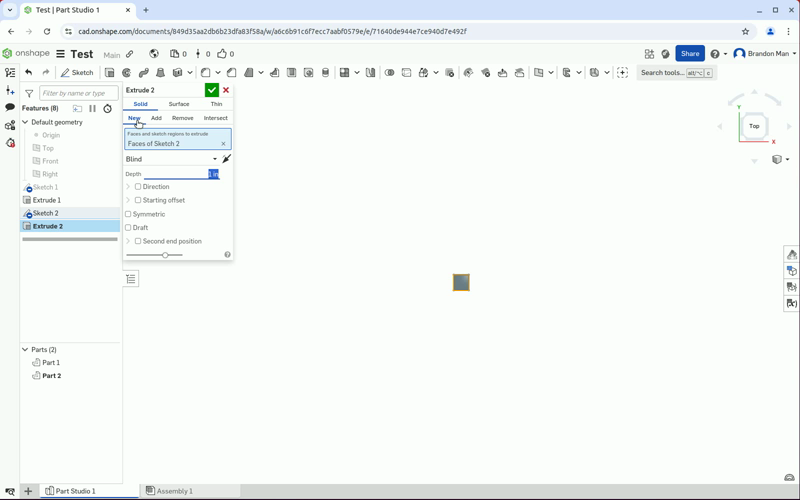
text(23.108)
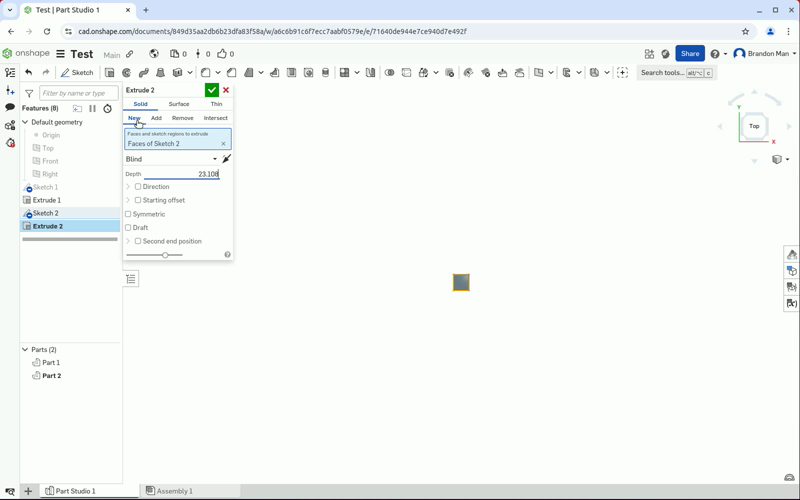
key(enter)
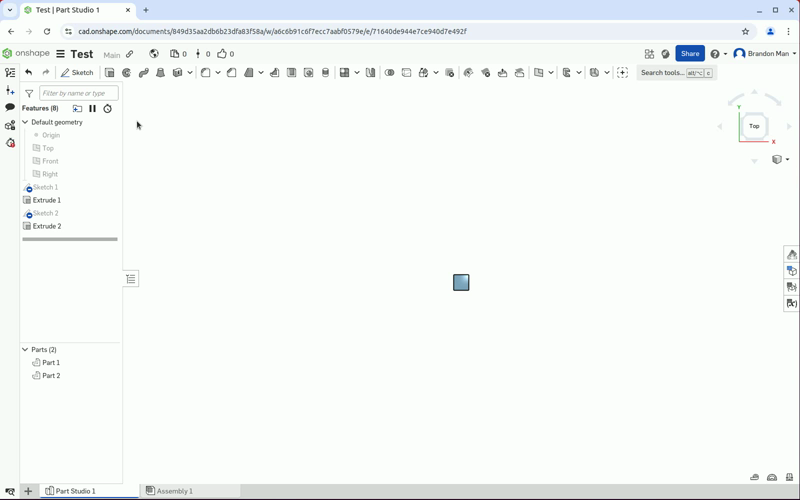
key(shift+h)
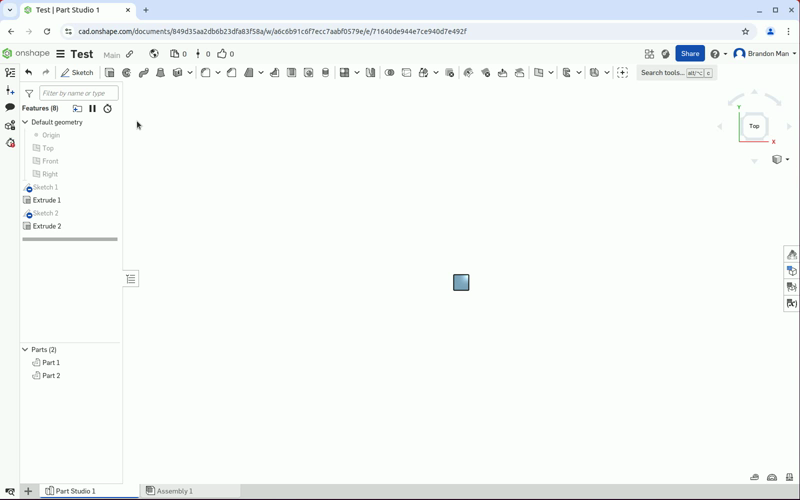
key(shift+h)
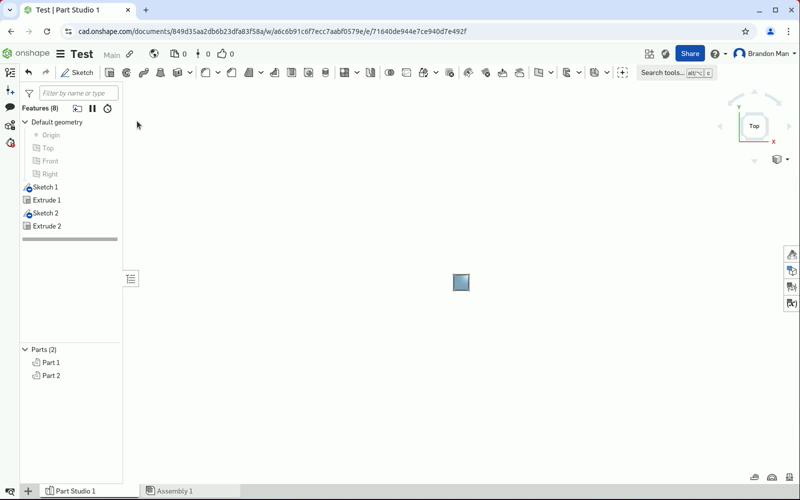
key(shift+7)
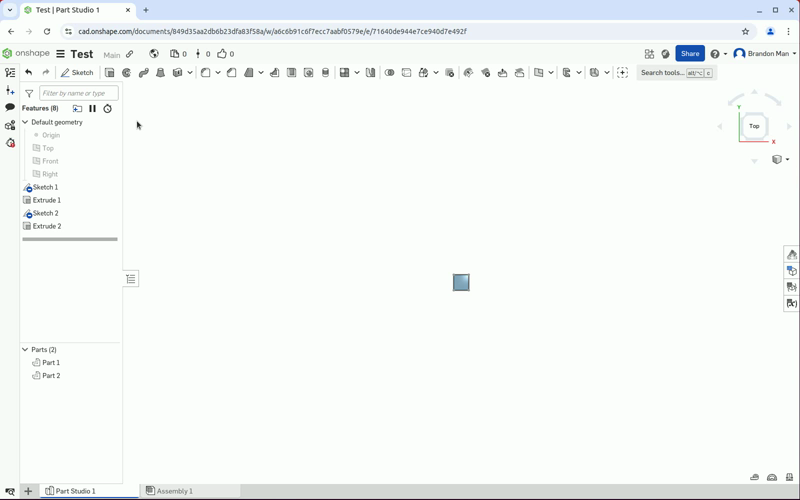
key(up, 3)
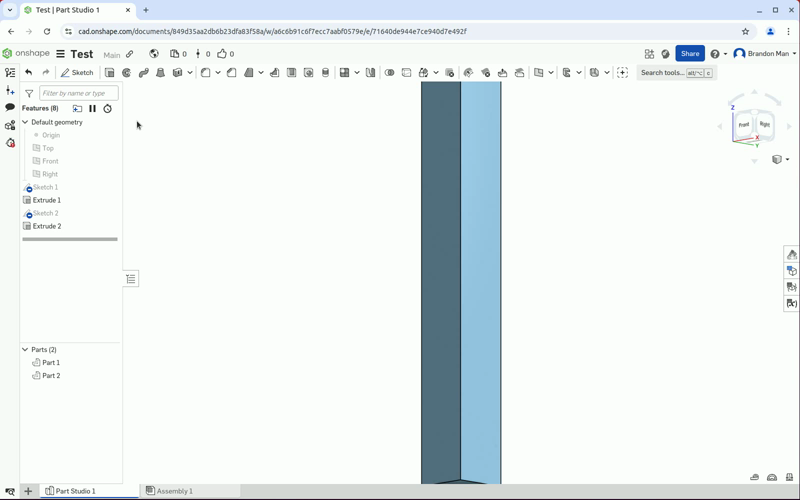
key(left, 3)
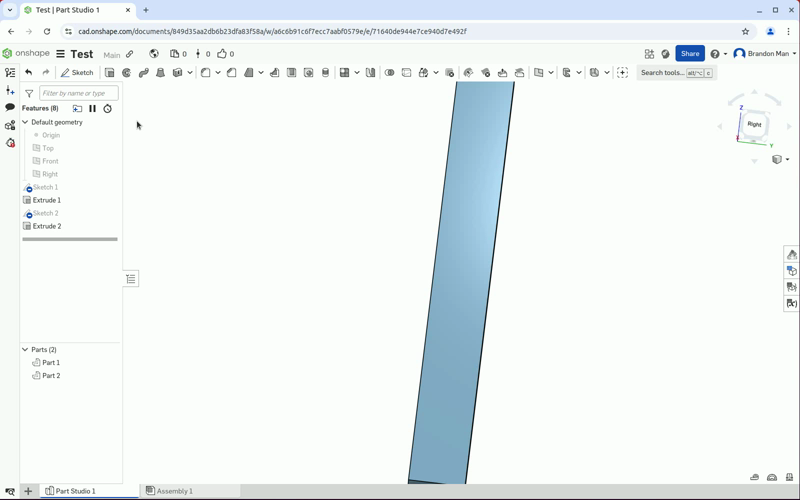
key(right, 3)
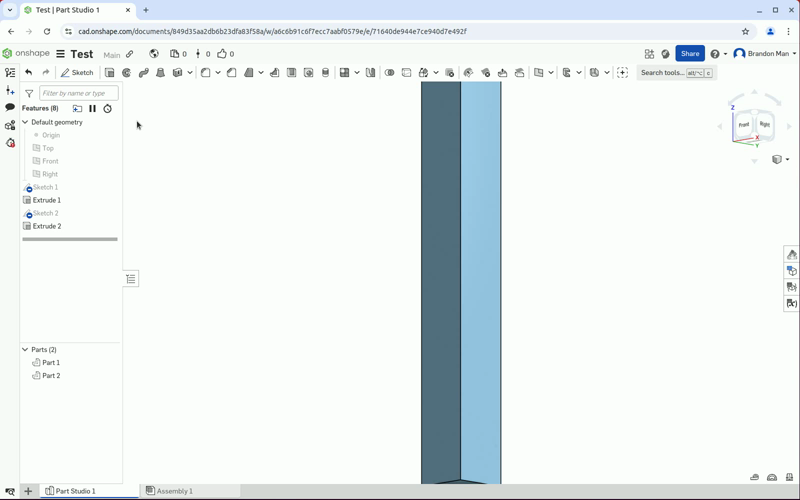
key(down, 3)
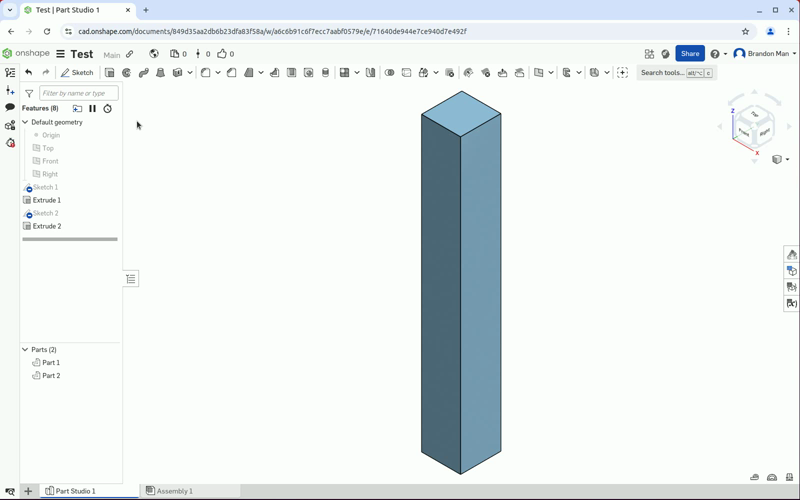
mouse_move(73, 189)
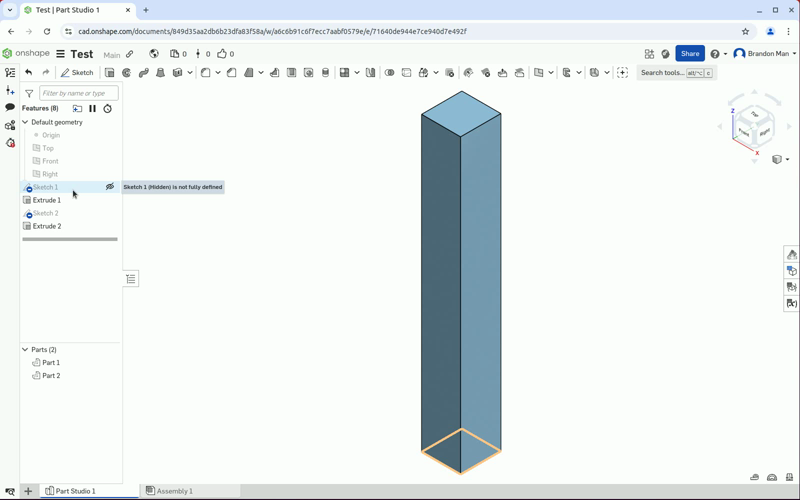
click(73, 189)